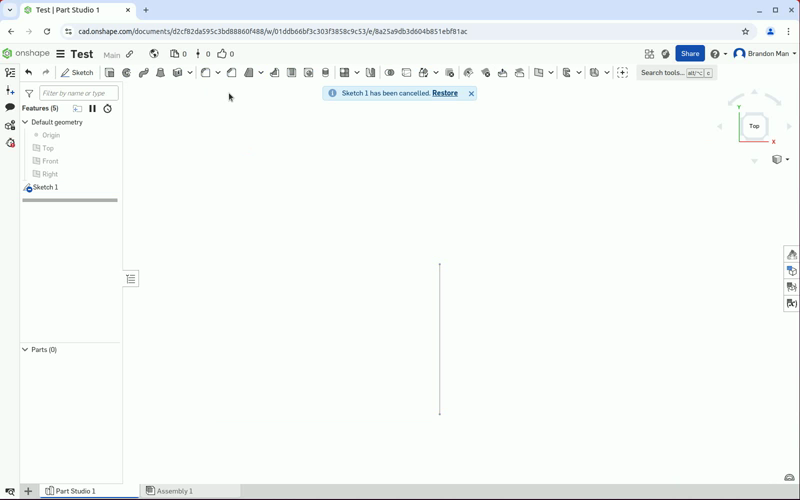
key(shift+h)
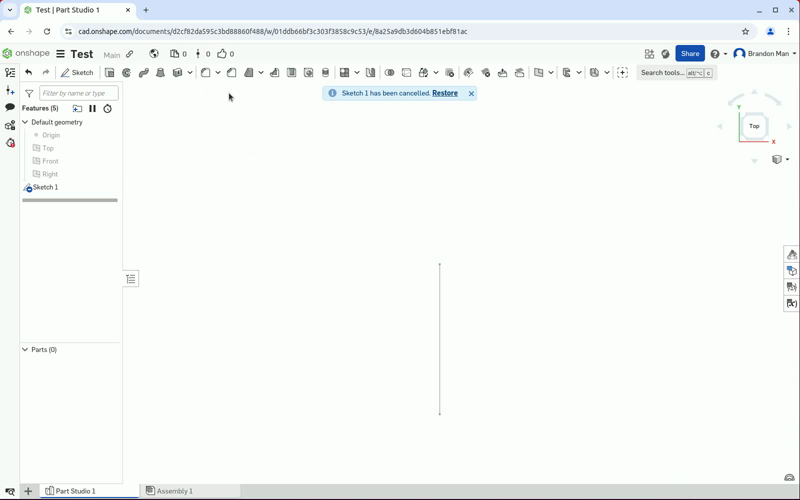
key(shift+s)
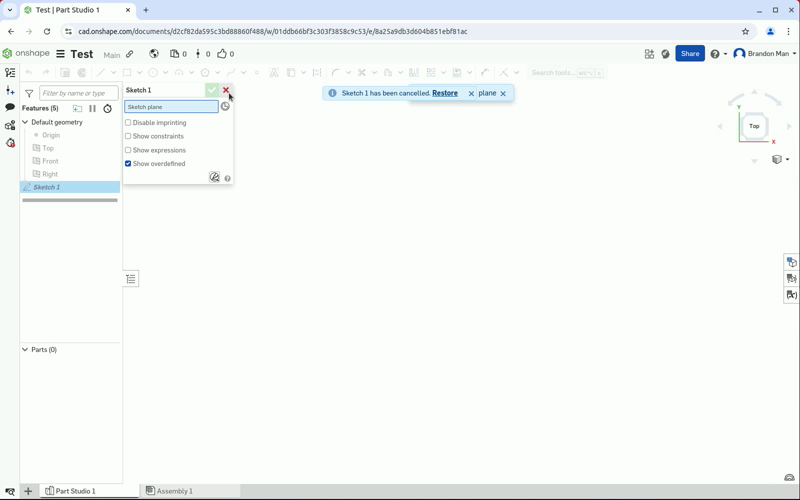
mouse_move(73, 150)
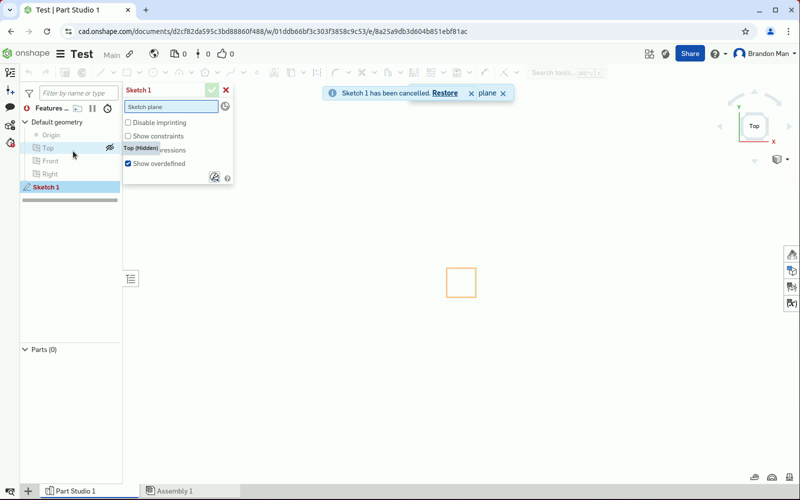
click(73, 150)
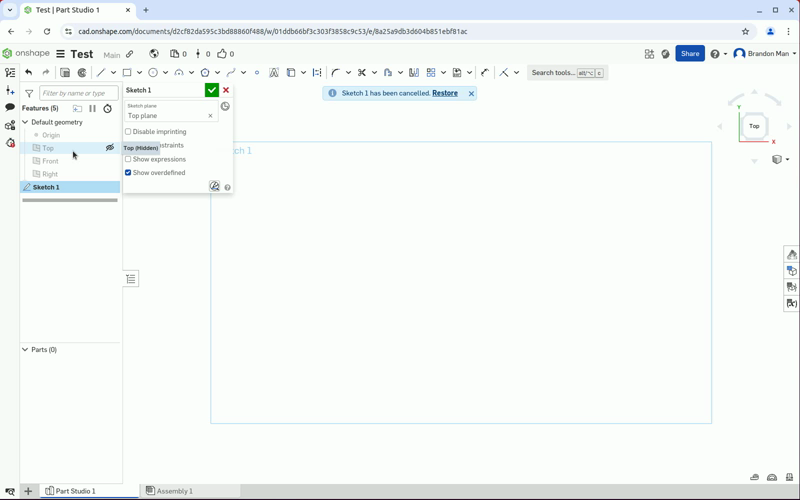
mouse_move(73, 352)
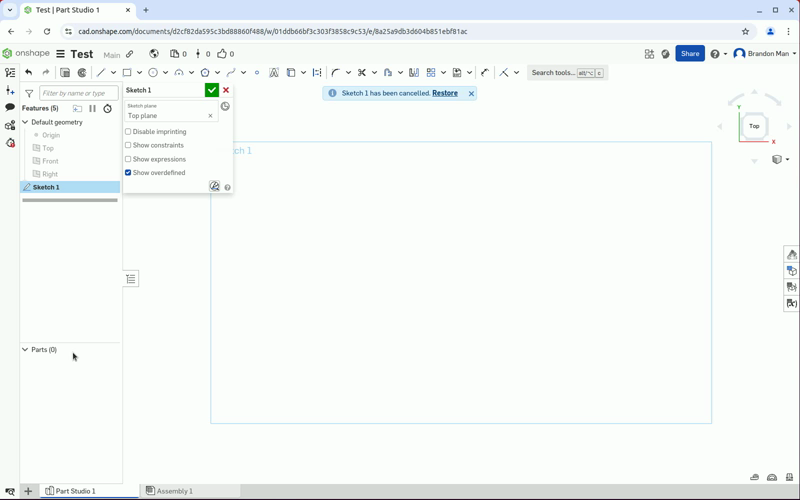
key(y)
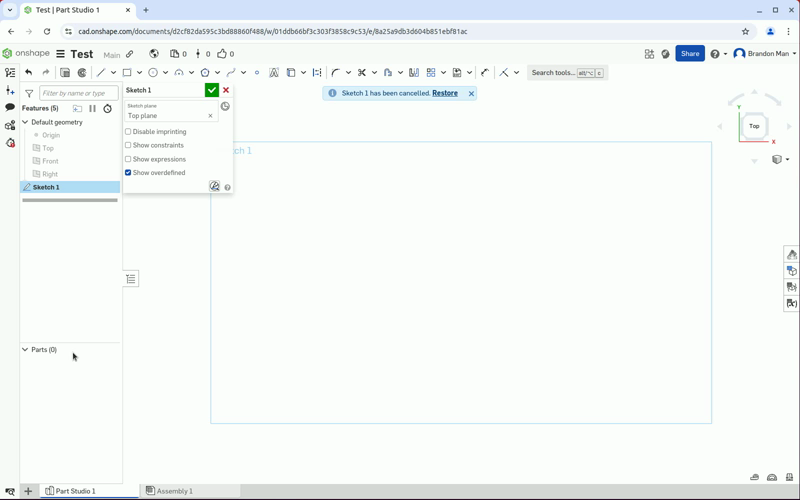
key(a)
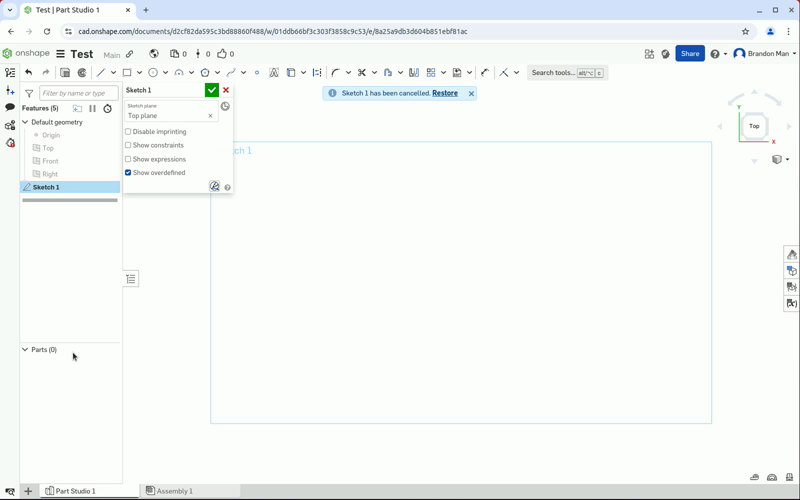
key_down(shift)
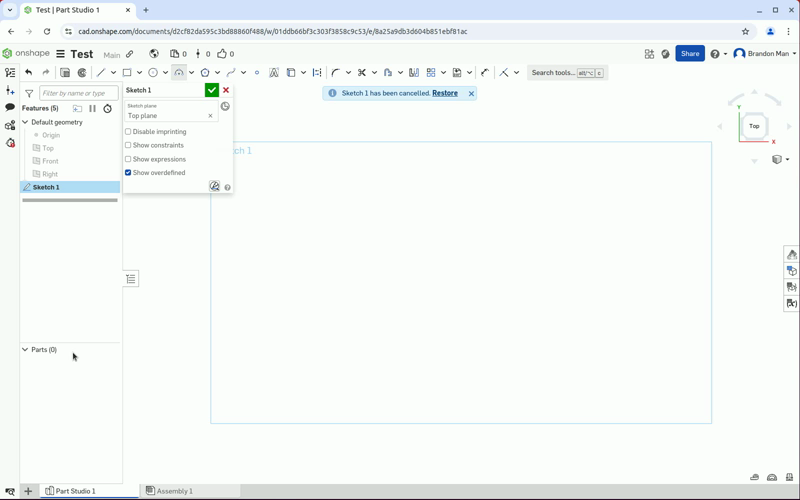
mouse_move(410, 226)
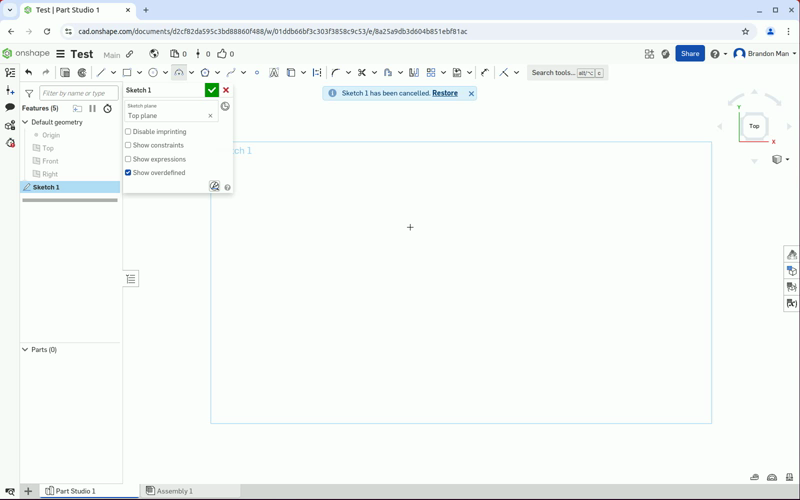
click(410, 226)
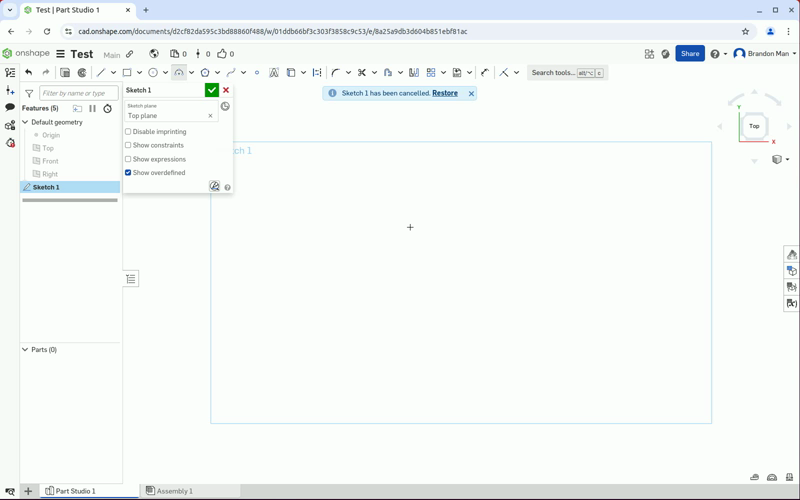
key_up(shift)
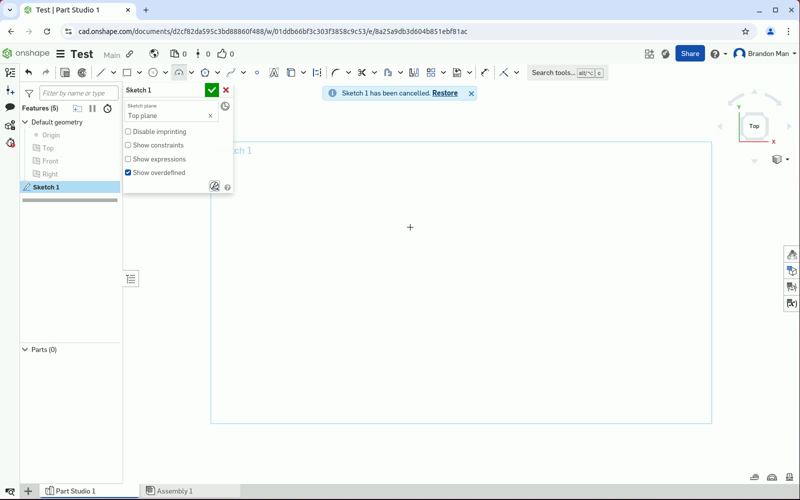
key_down(shift)
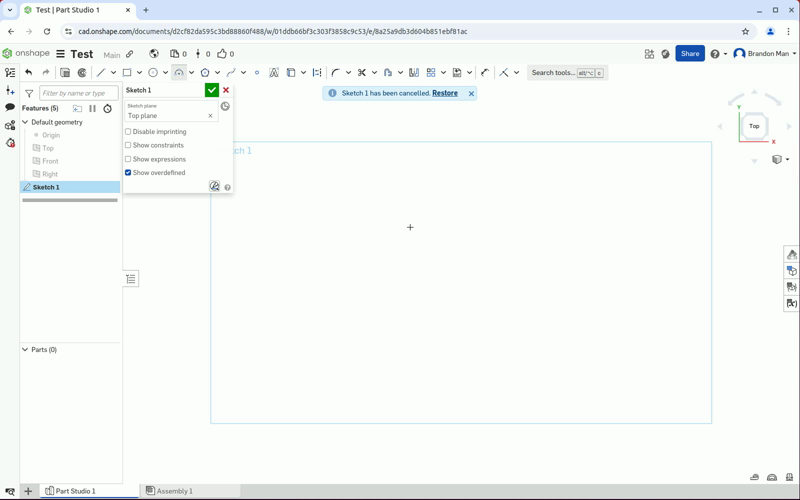
mouse_move(511, 226)
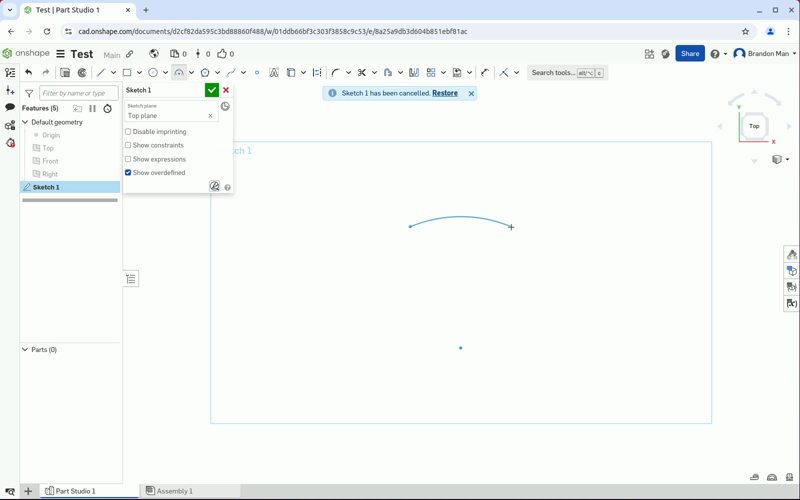
click(511, 226)
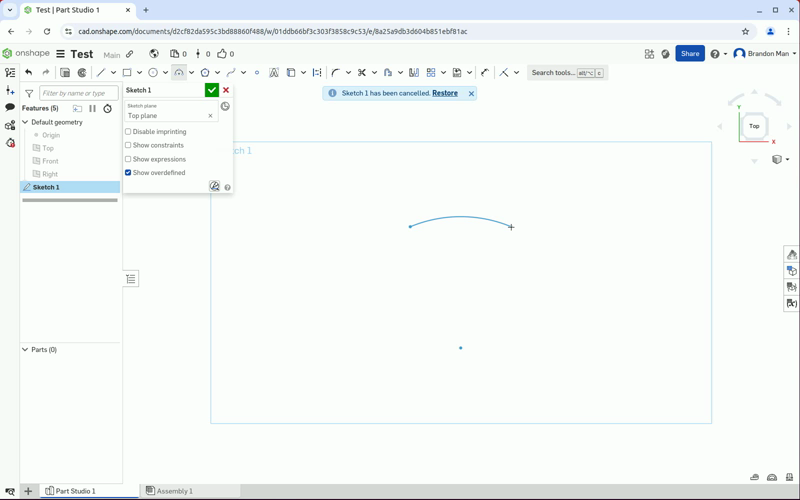
mouse_move(460, 359)
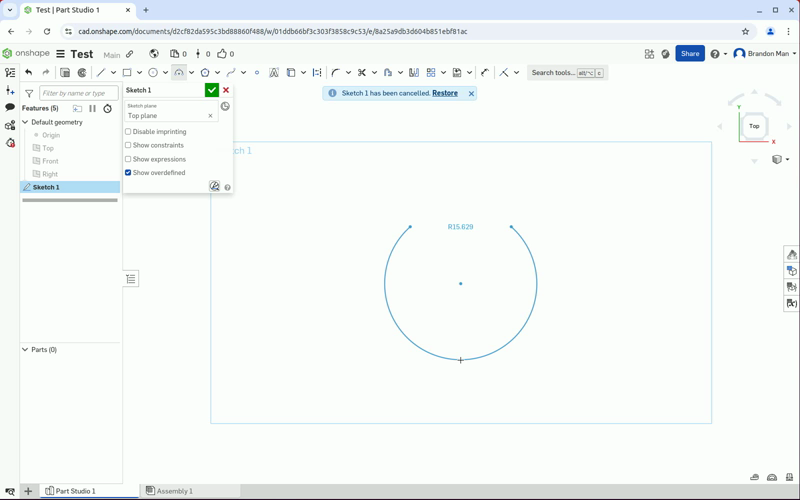
click(460, 359)
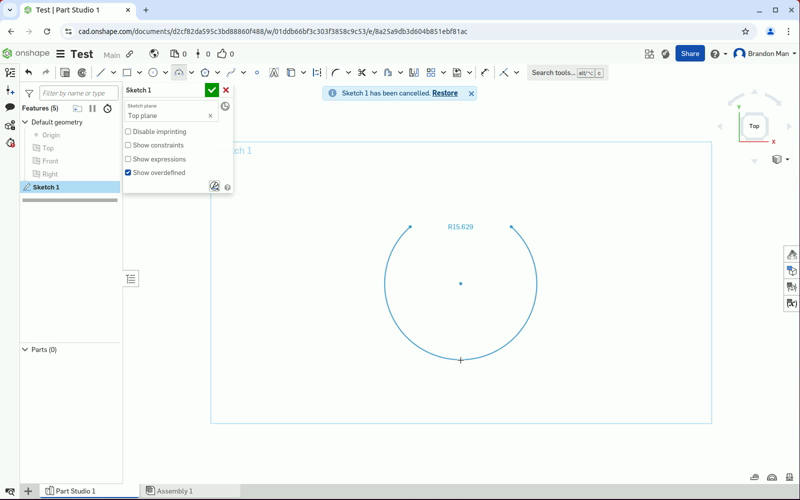
key_up(shift)
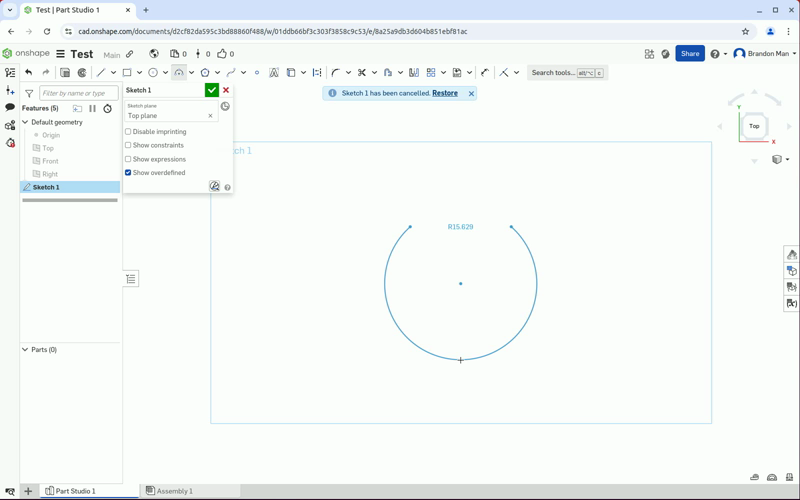
key(esc)
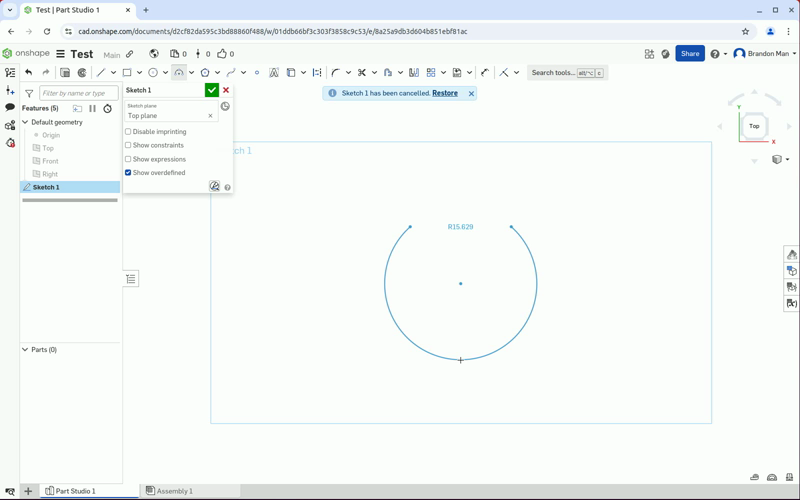
key(l)
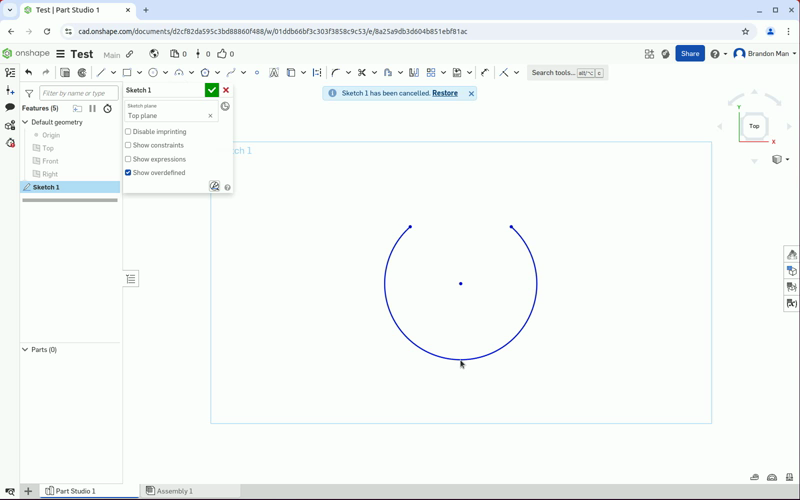
mouse_move(511, 226)
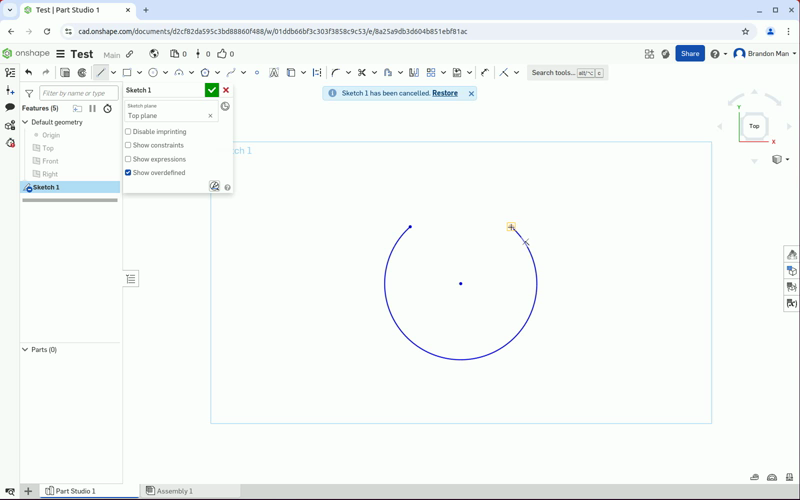
click(511, 226)
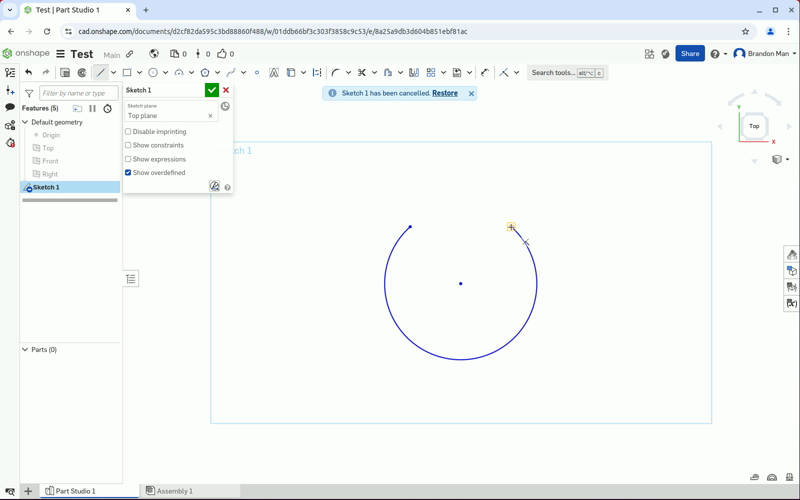
key_down(shift)
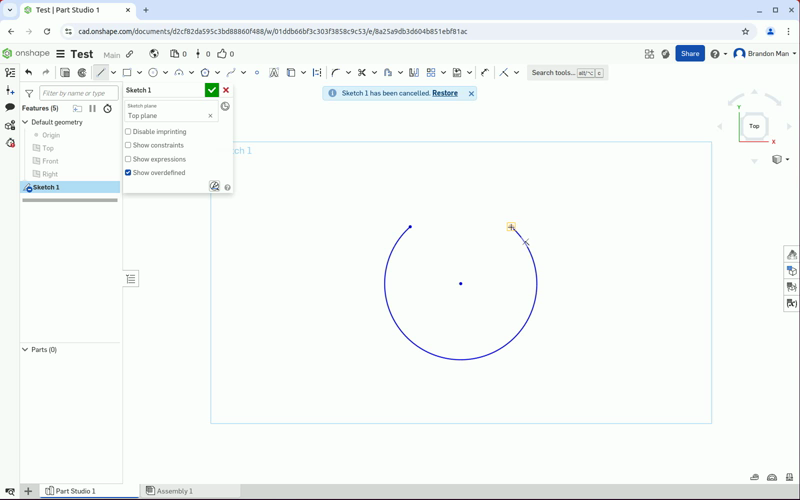
mouse_move(410, 226)
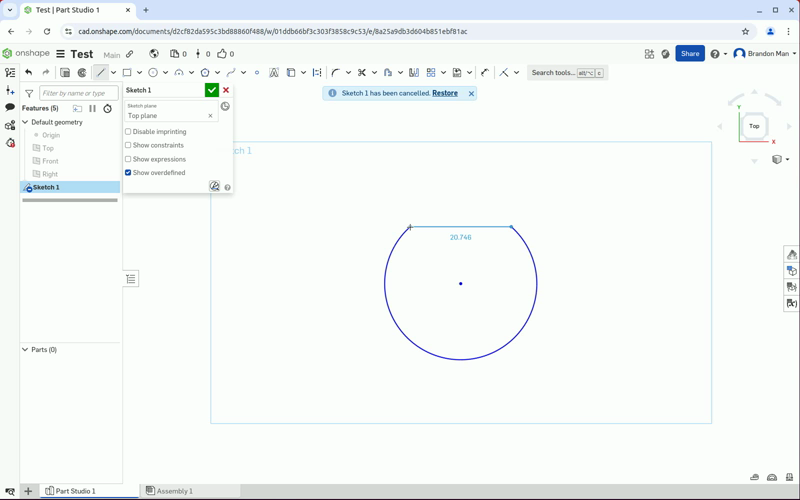
key_up(shift)
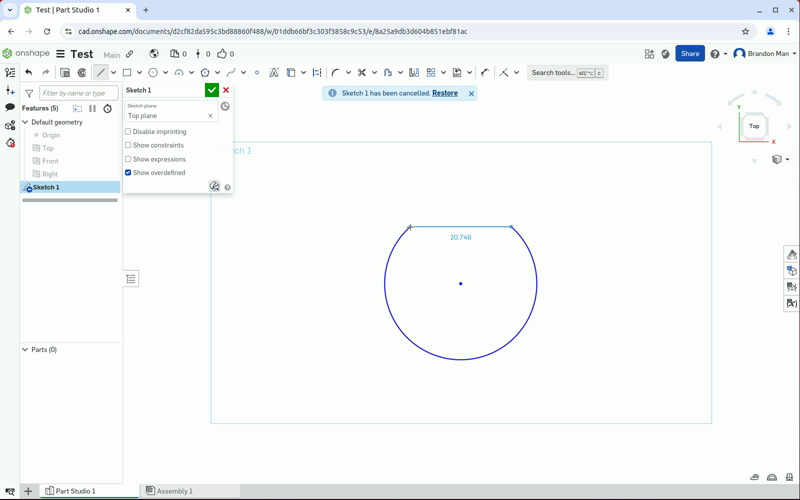
click(410, 226)
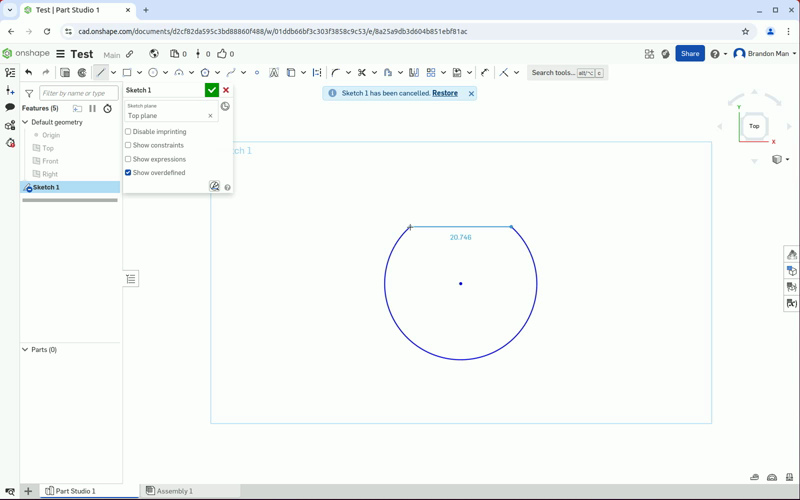
key(esc)
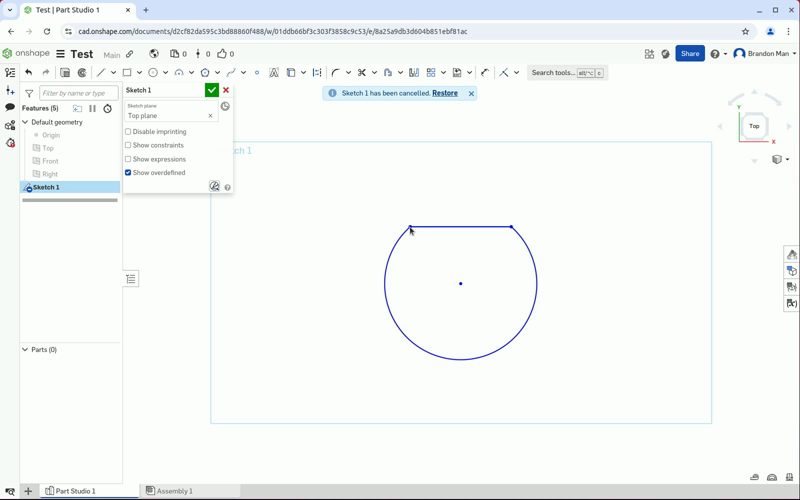
mouse_move(404, 274)
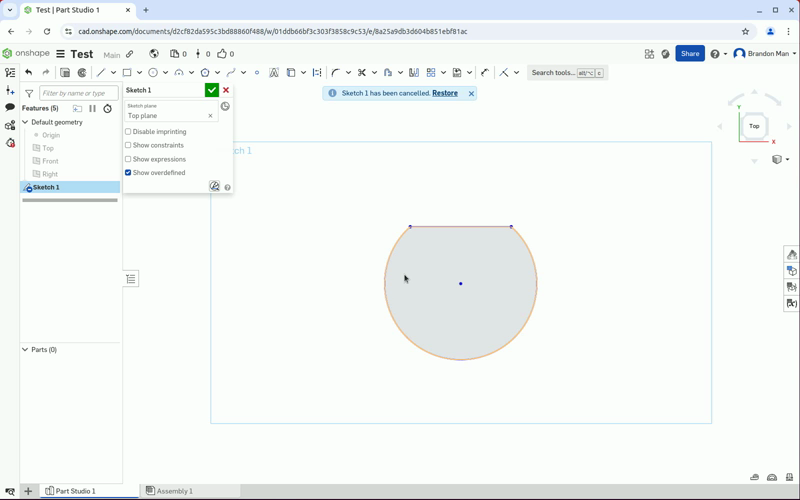
click(404, 274)
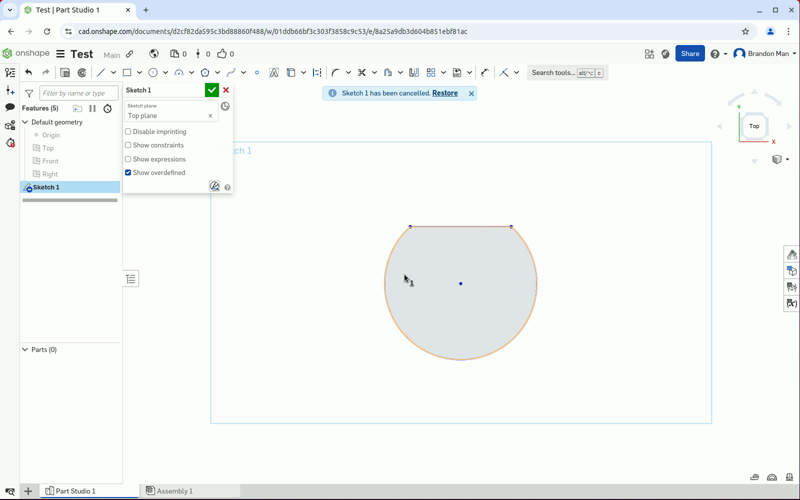
mouse_move(73, 352)
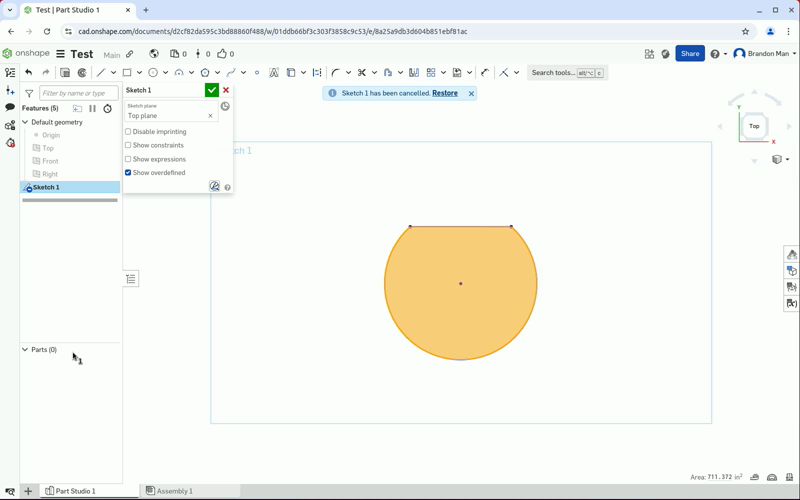
key(shift+y)
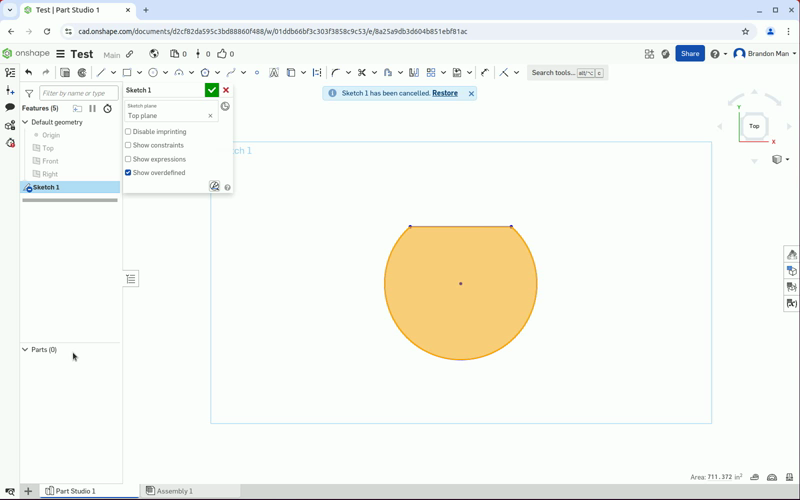
key(shift+e)
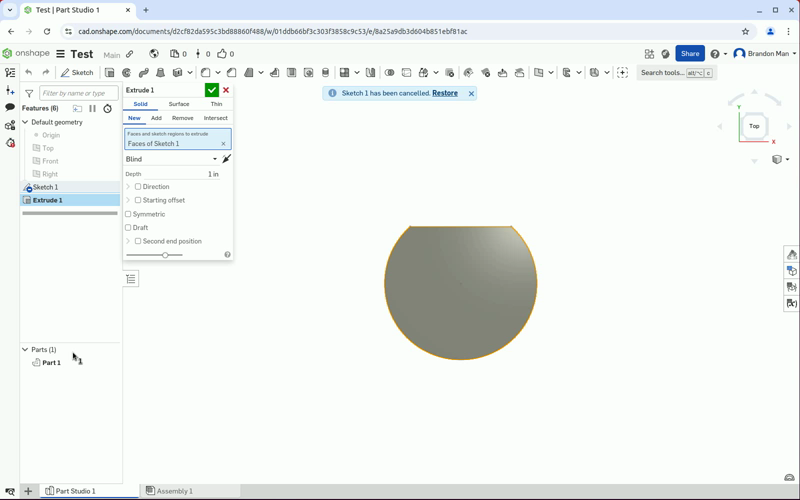
mouse_move(143, 106)
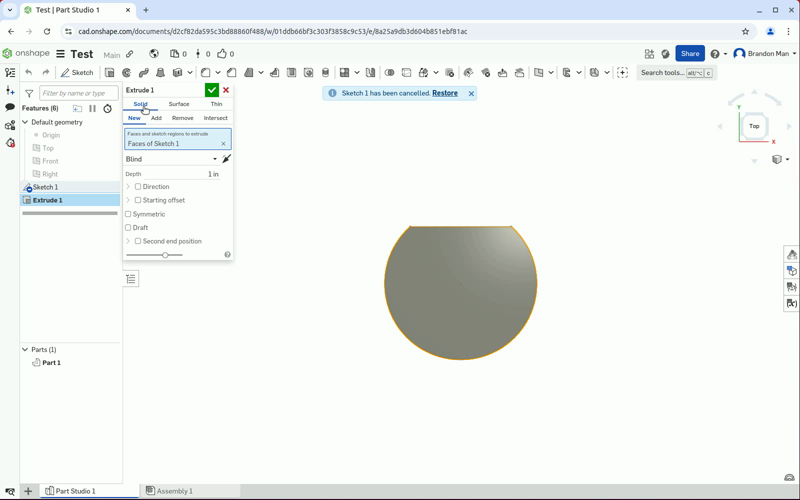
click(143, 106)
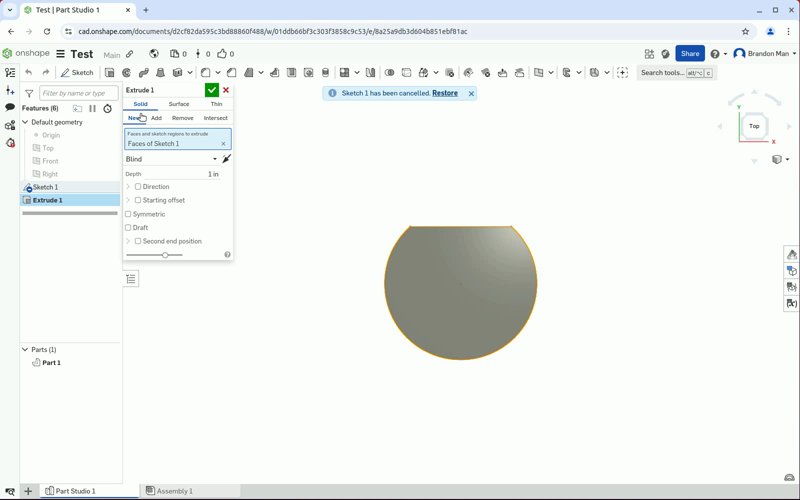
mouse_move(137, 120)
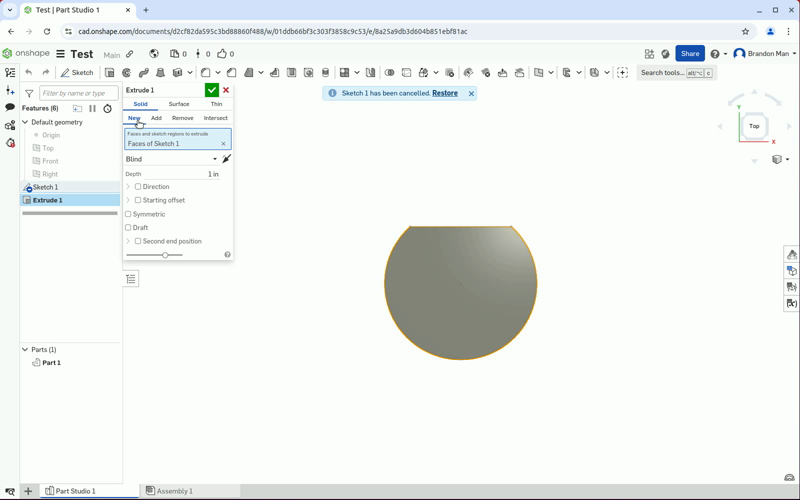
click(137, 120)
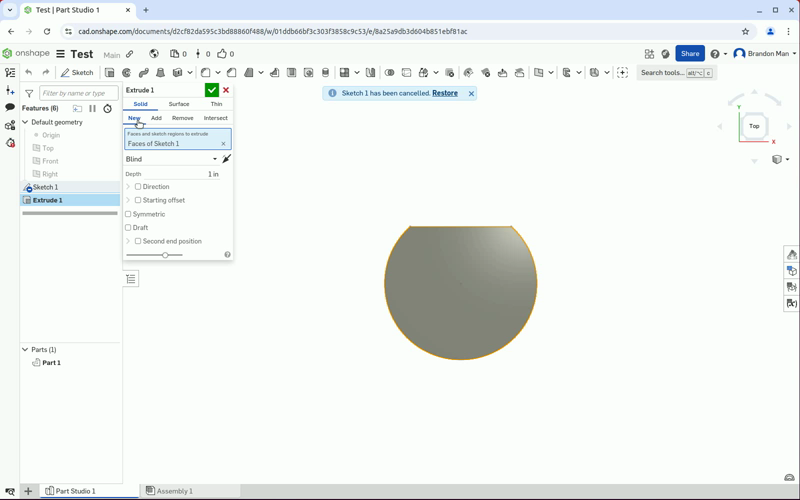
key(tab, 4)
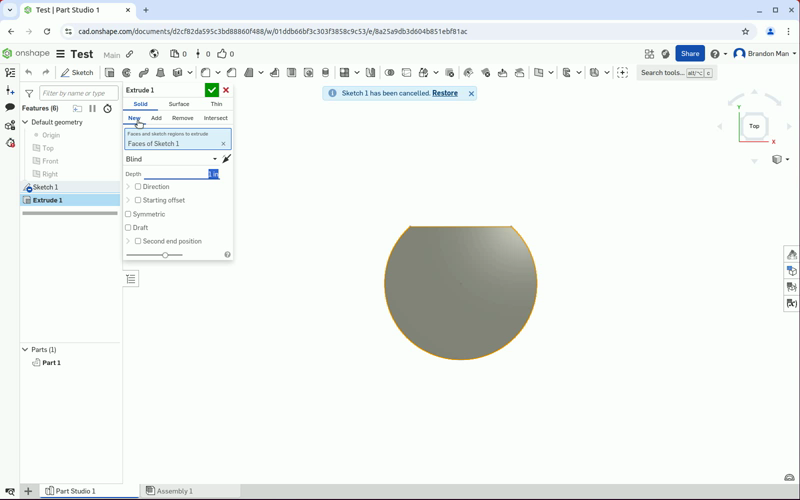
text(5.055)
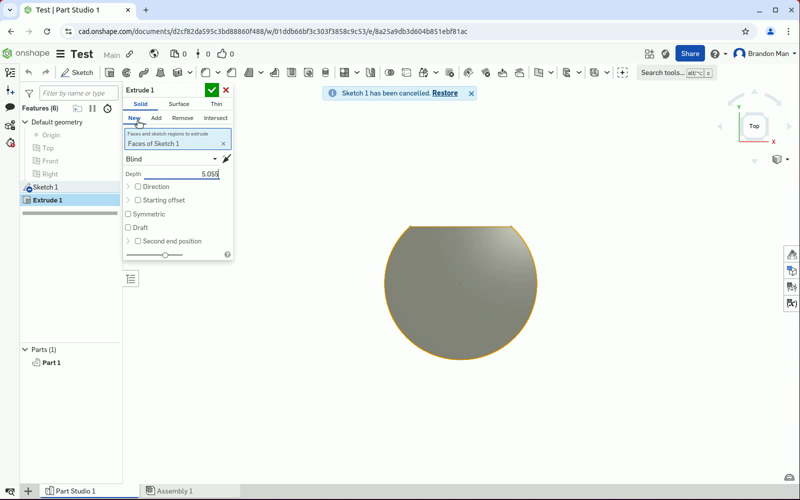
key(enter)
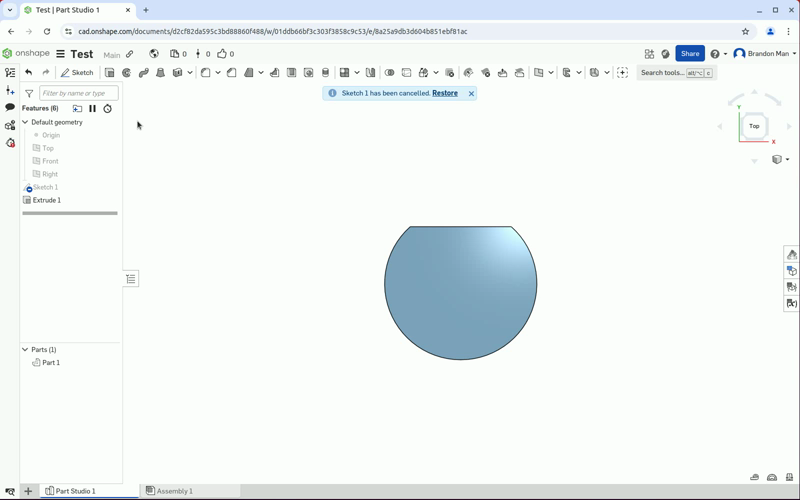
key(shift+h)
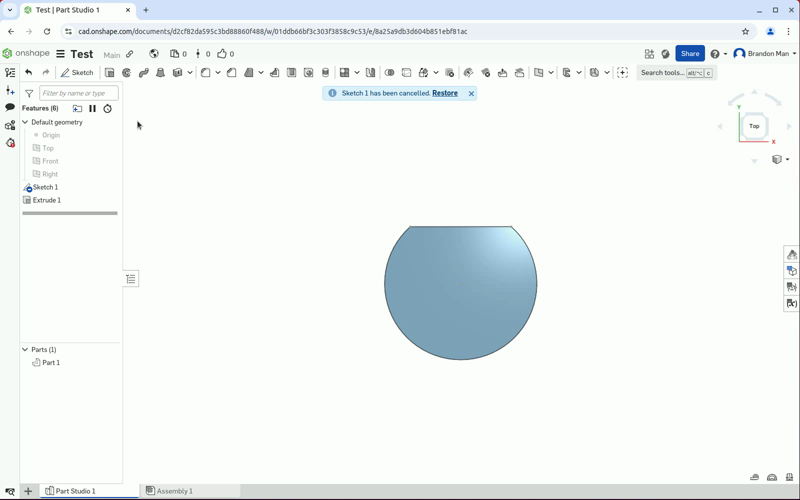
key(shift+h)
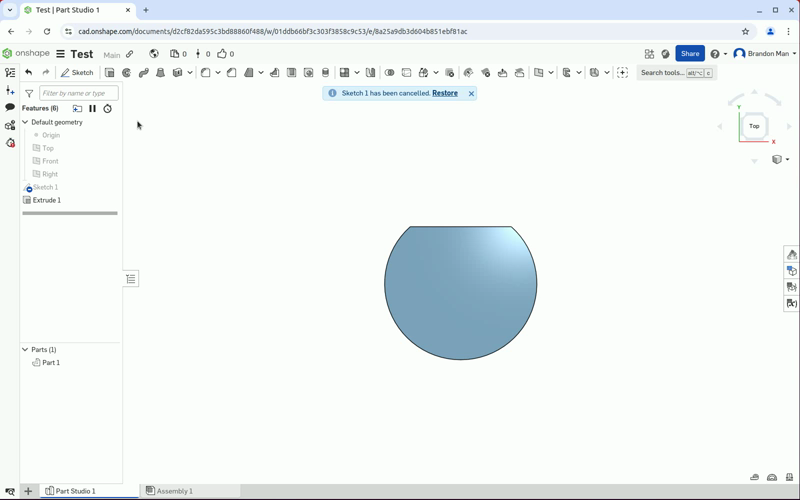
mouse_move(73, 189)
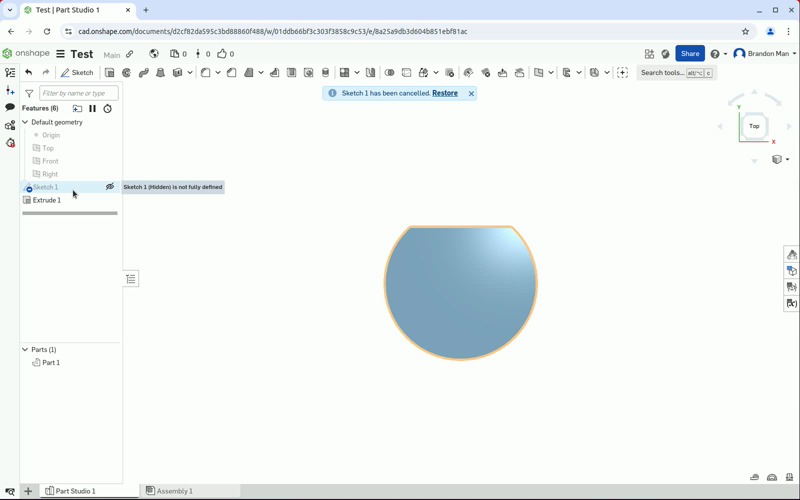
click(73, 189)
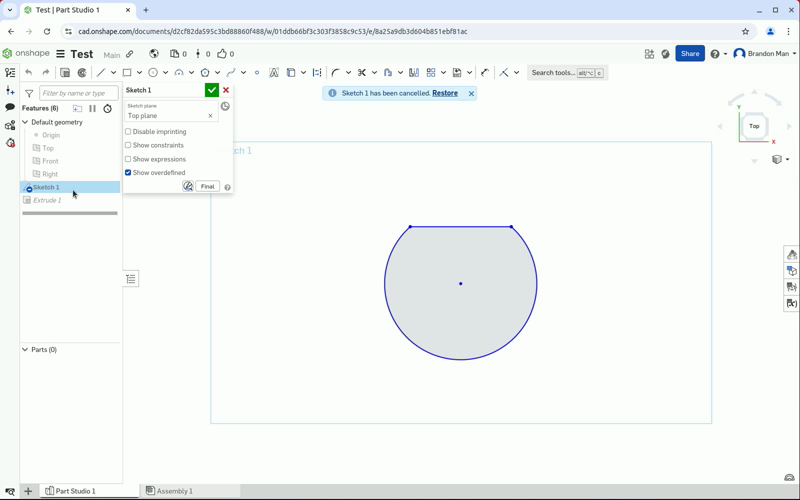
mouse_move(229, 92)
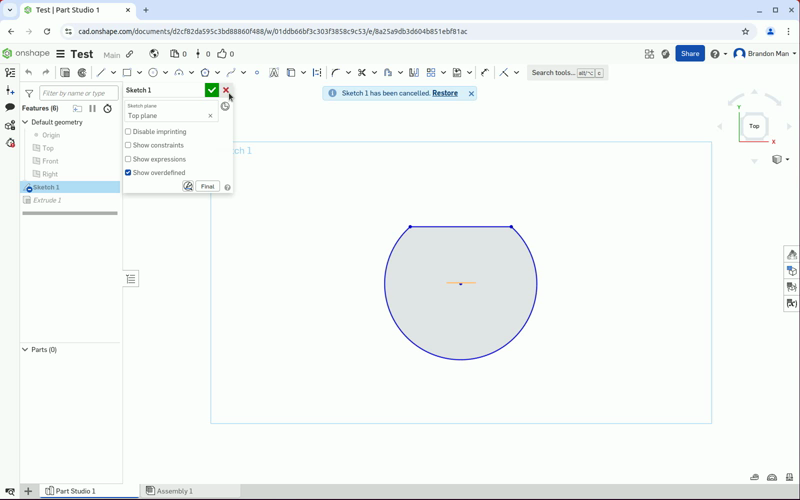
click(229, 92)
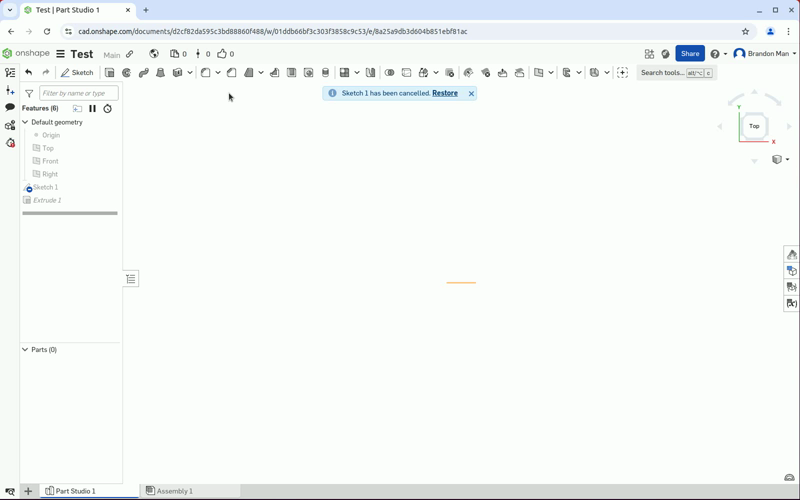
mouse_move(541, 75)
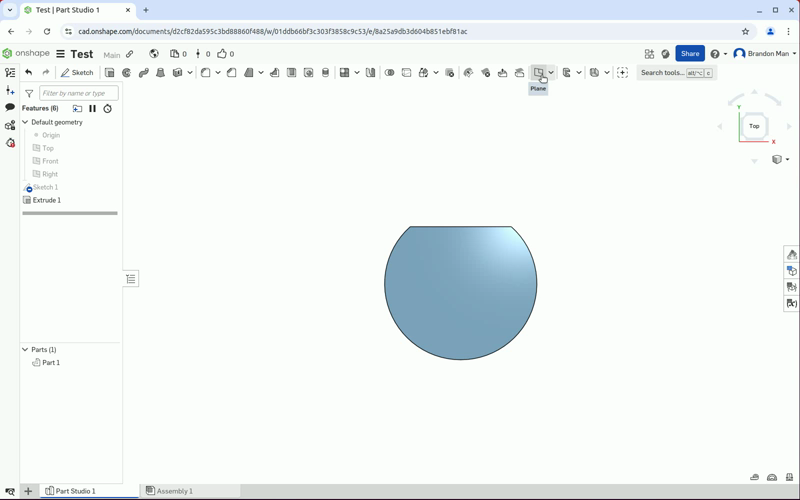
click(541, 75)
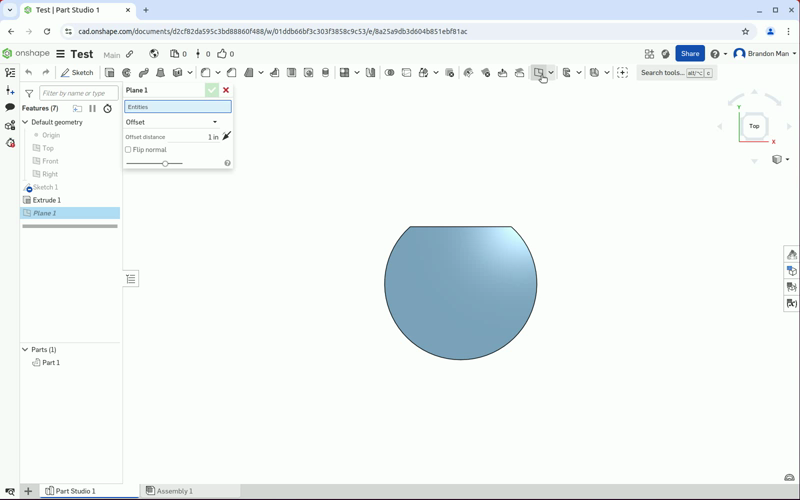
mouse_move(73, 150)
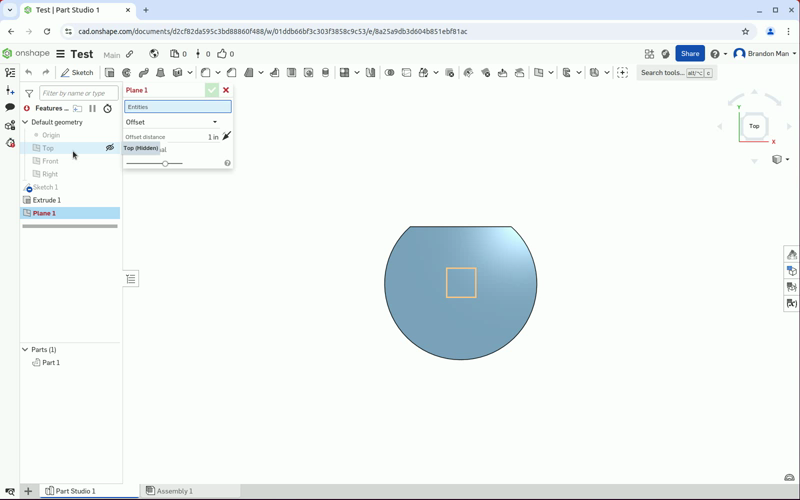
click(73, 150)
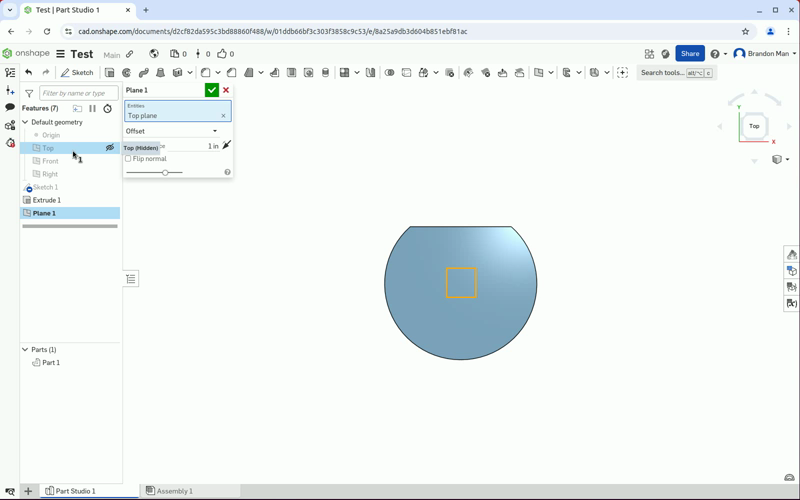
key(tab, 2)
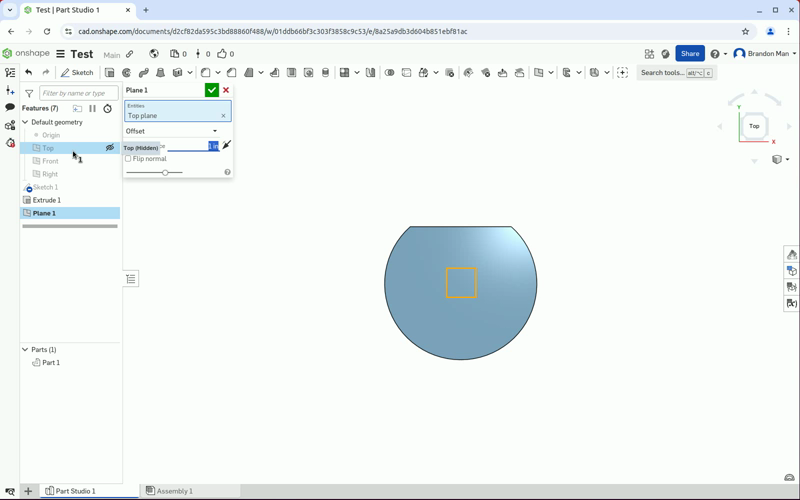
text(5.053)
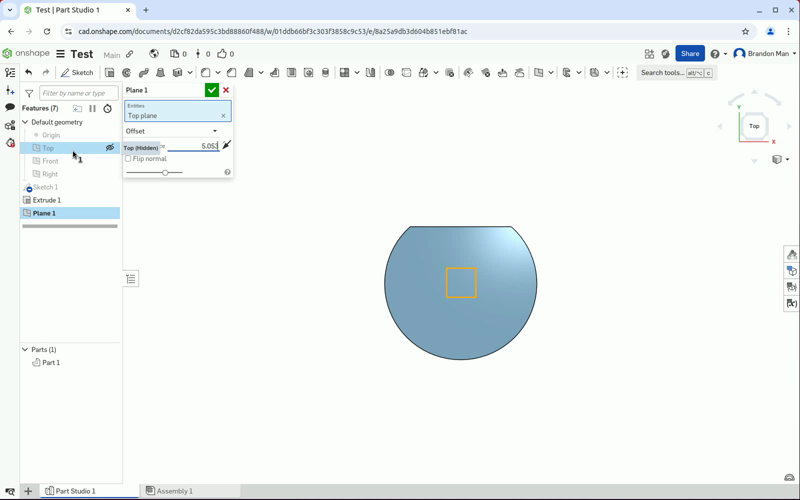
key(enter, 2)
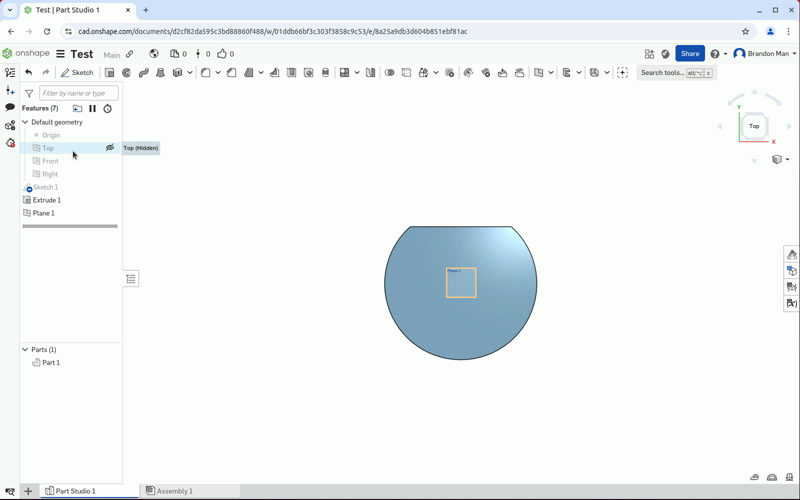
key(shift+s)
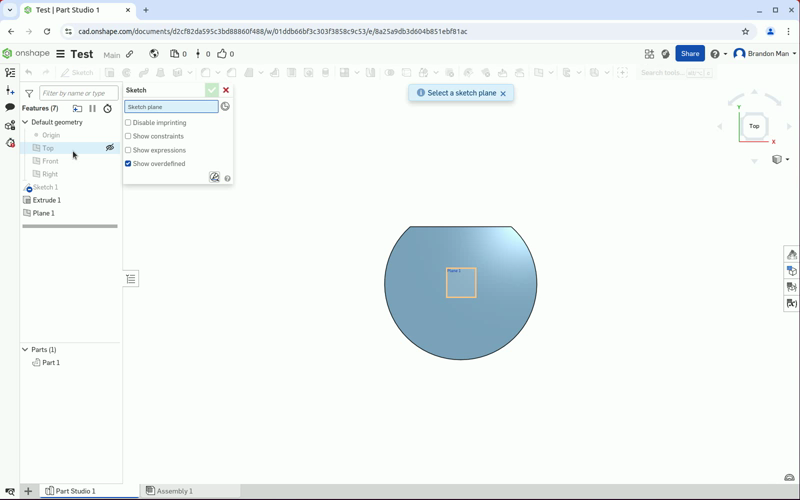
mouse_move(73, 215)
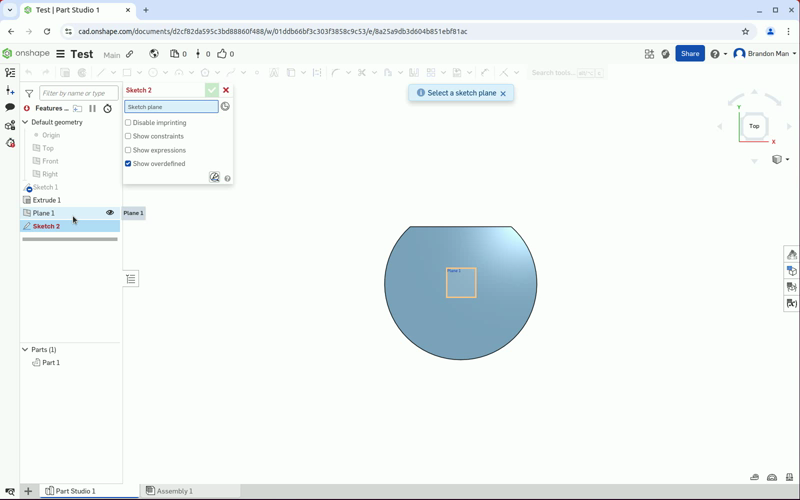
click(73, 215)
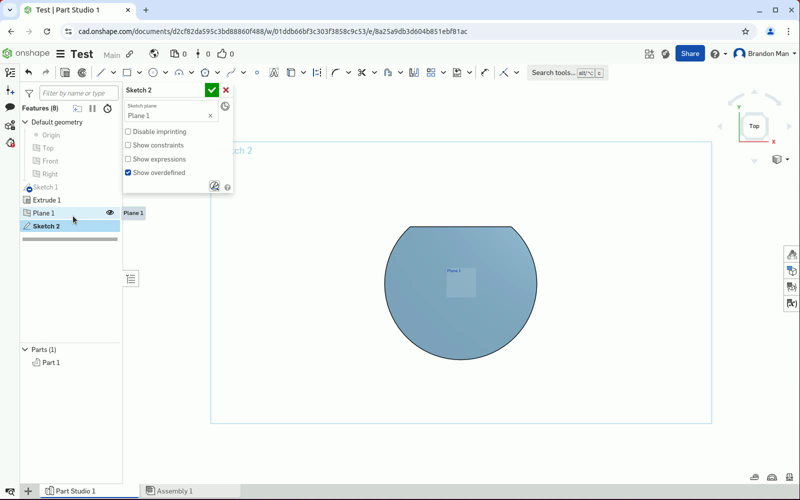
mouse_move(73, 352)
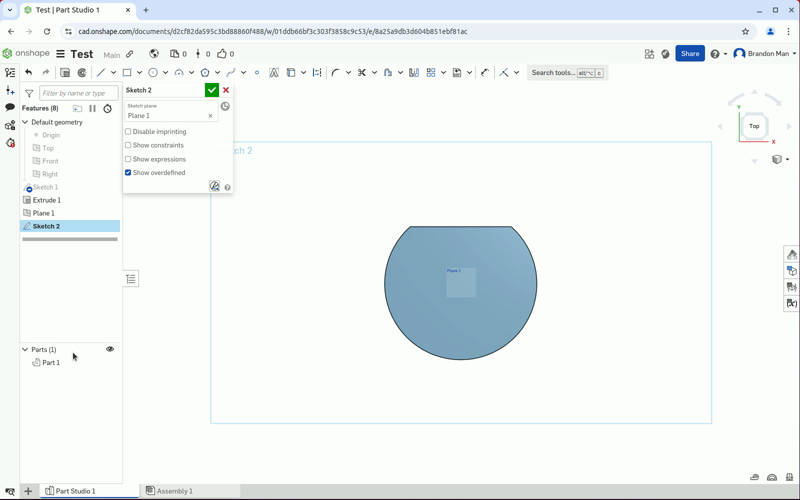
key(y)
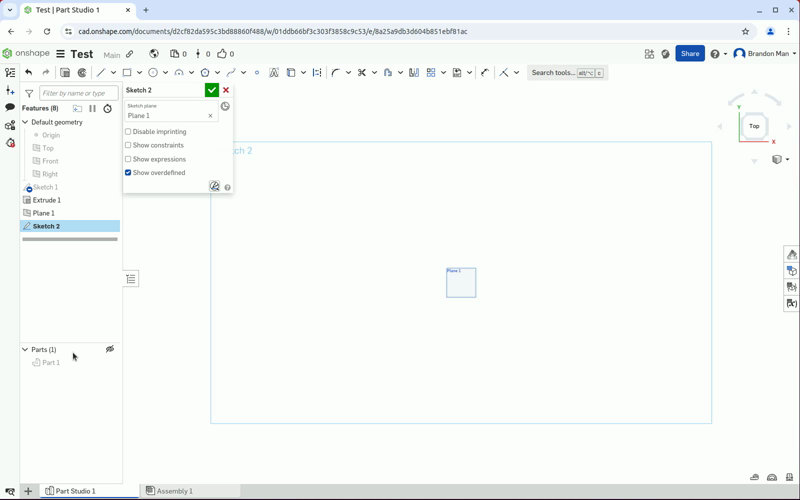
key(a)
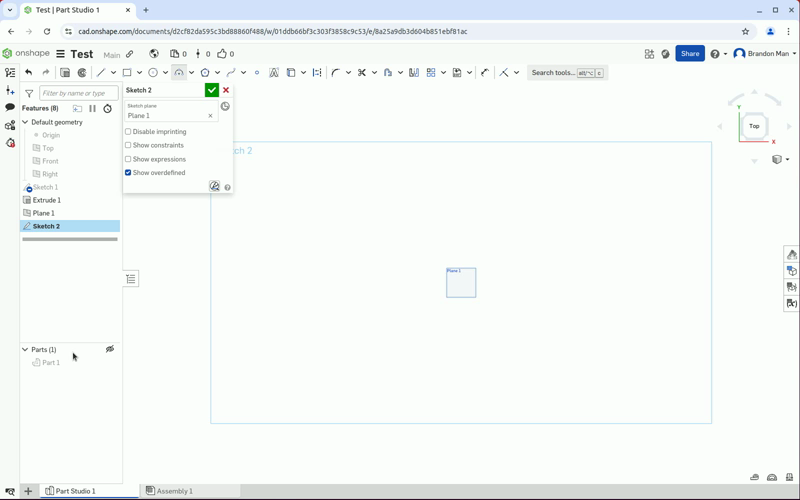
key_down(shift)
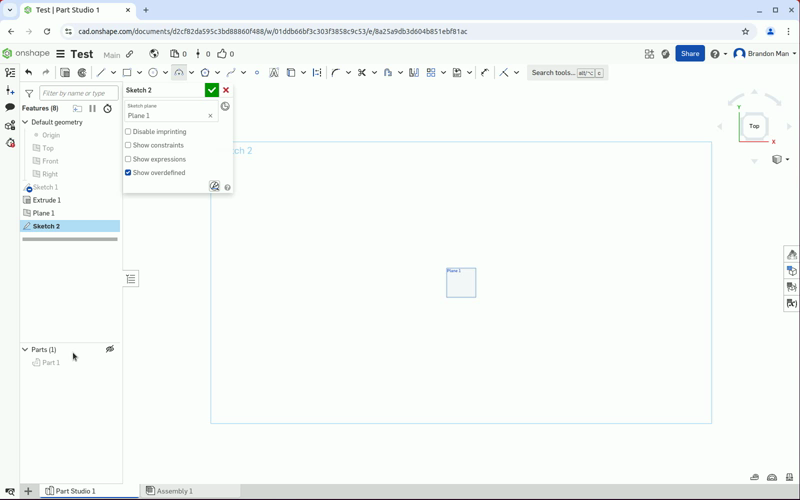
mouse_move(410, 226)
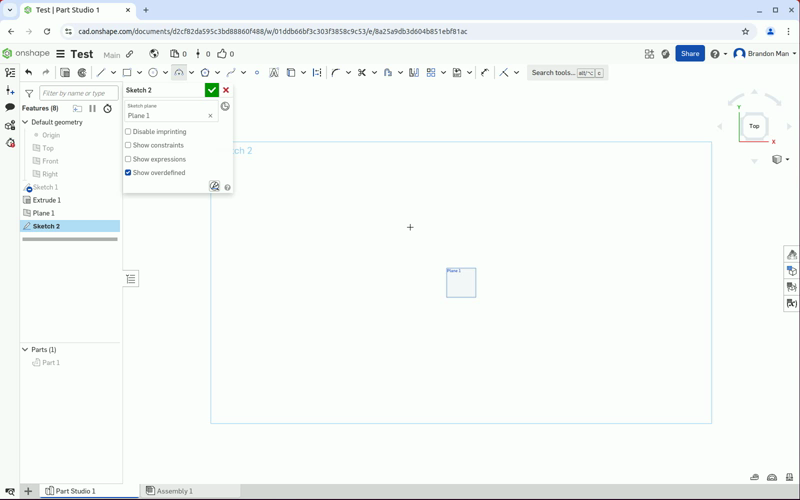
click(410, 226)
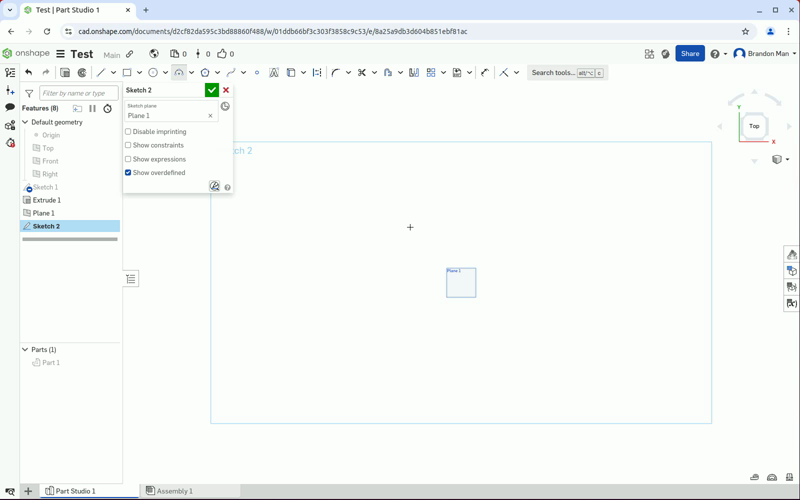
key_up(shift)
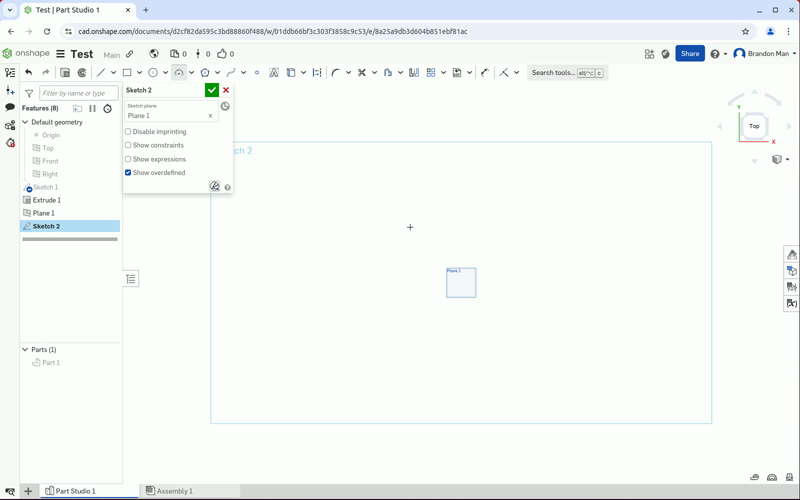
key_down(shift)
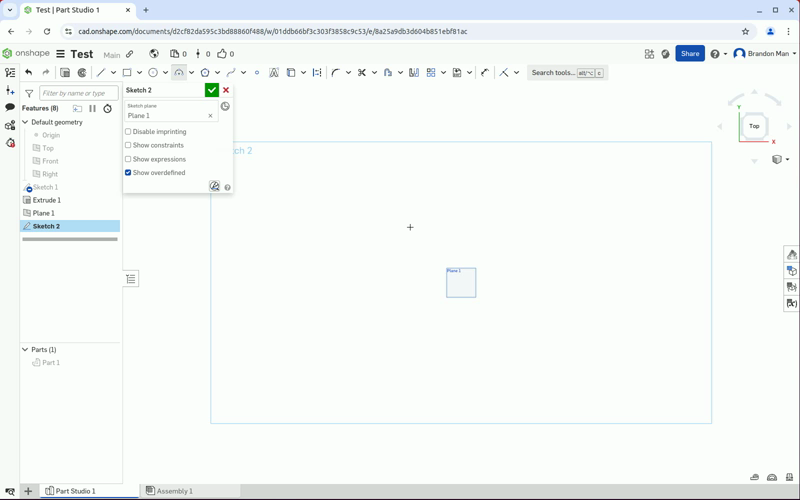
mouse_move(511, 226)
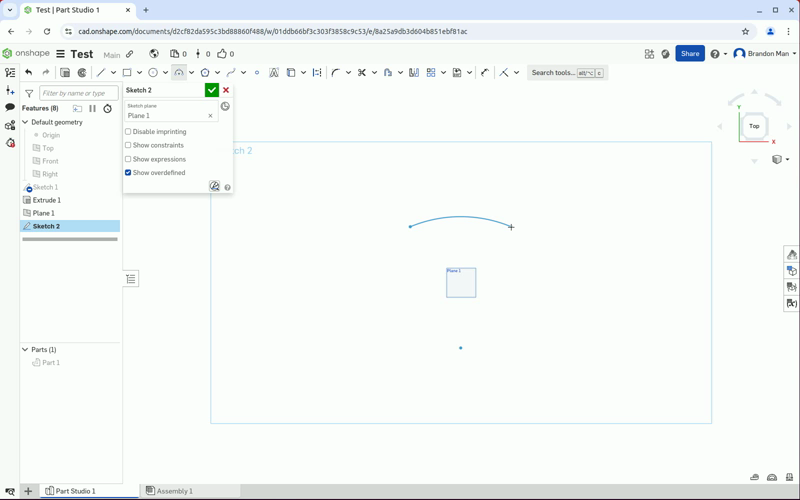
click(511, 226)
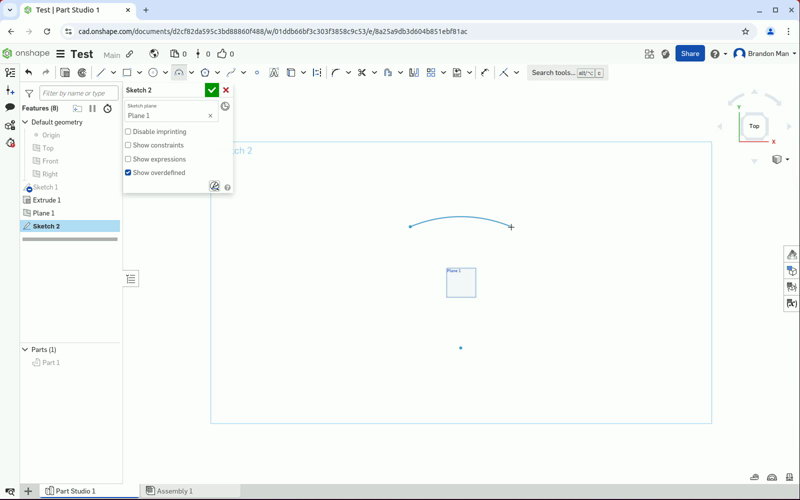
mouse_move(460, 359)
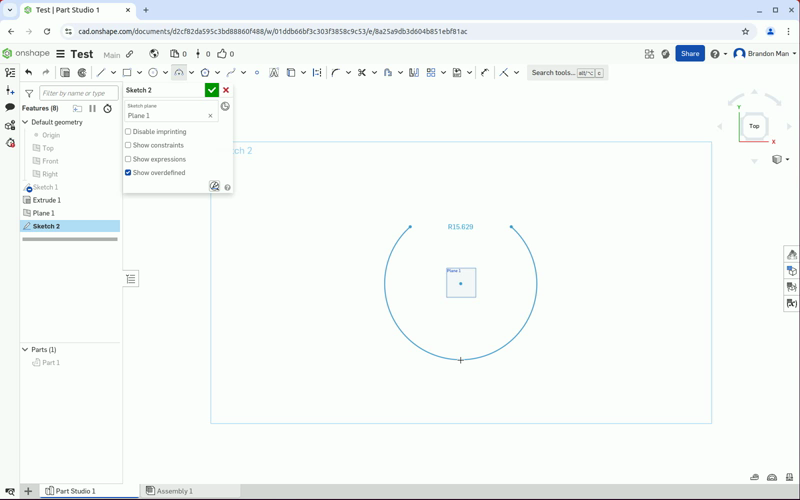
click(460, 359)
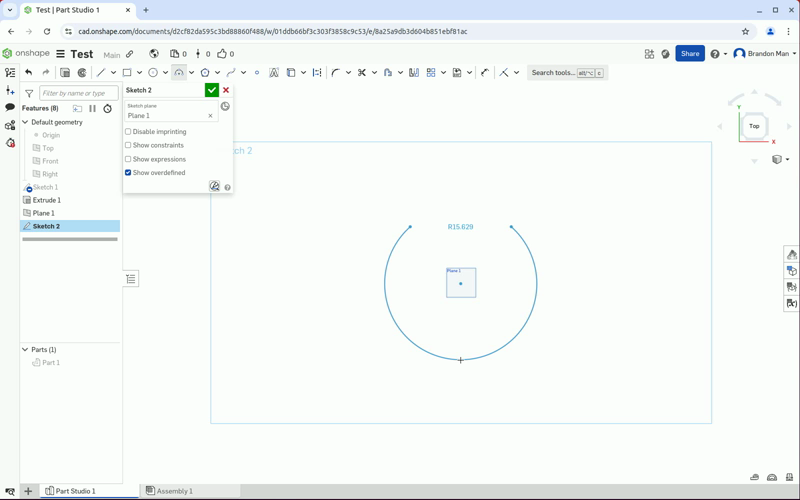
key_up(shift)
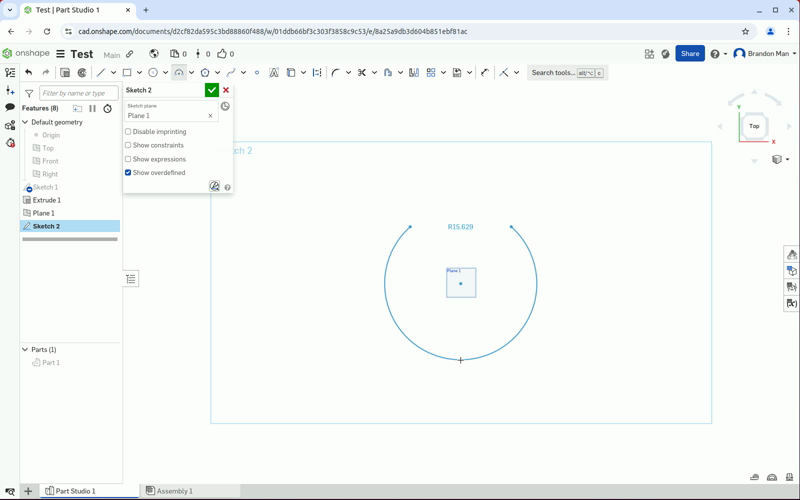
key(esc)
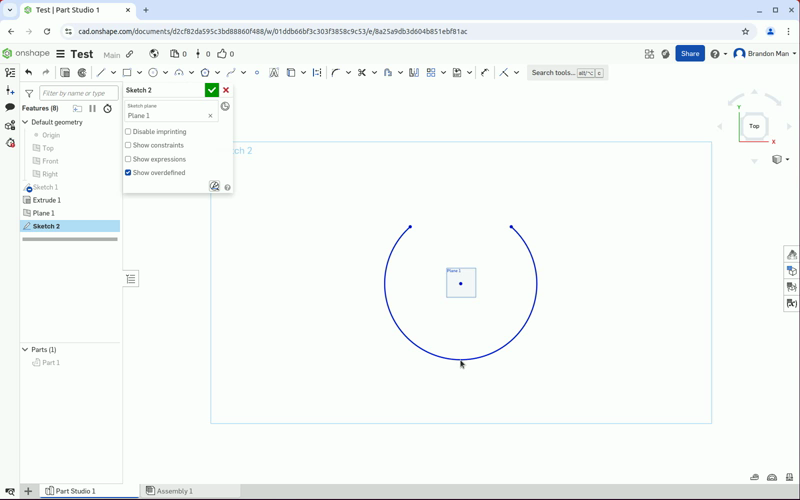
key(l)
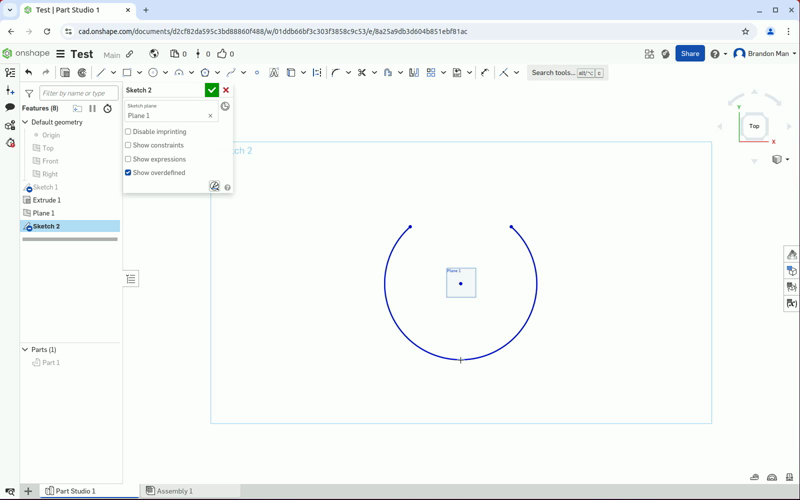
mouse_move(511, 226)
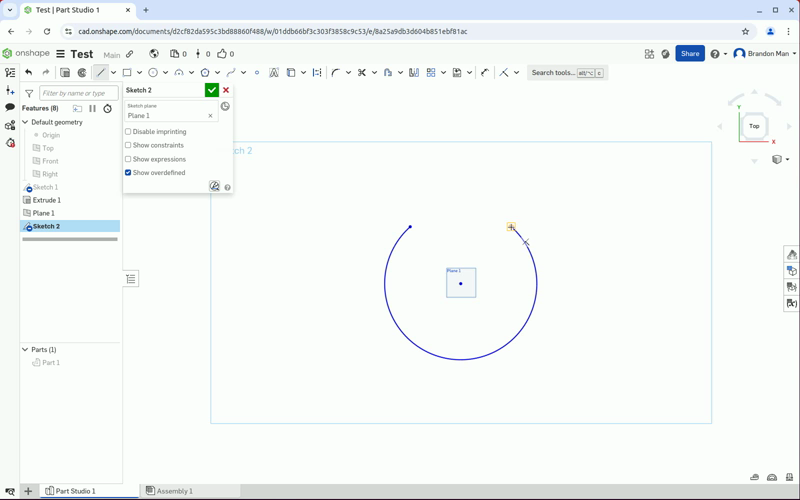
click(511, 226)
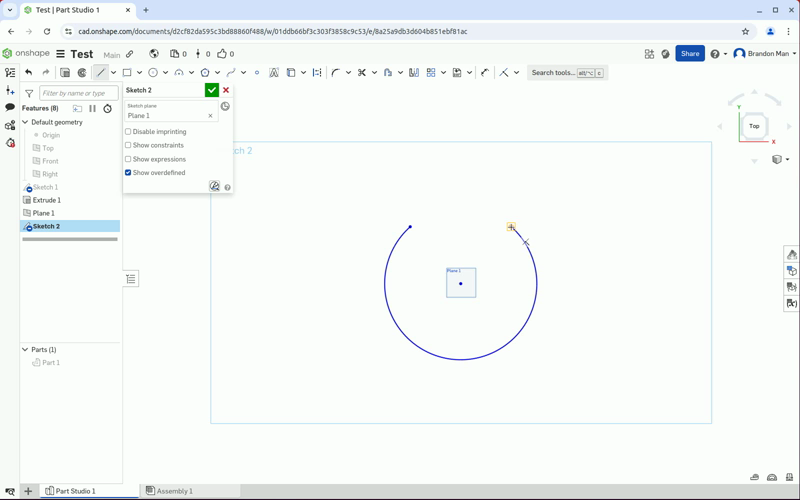
key_down(shift)
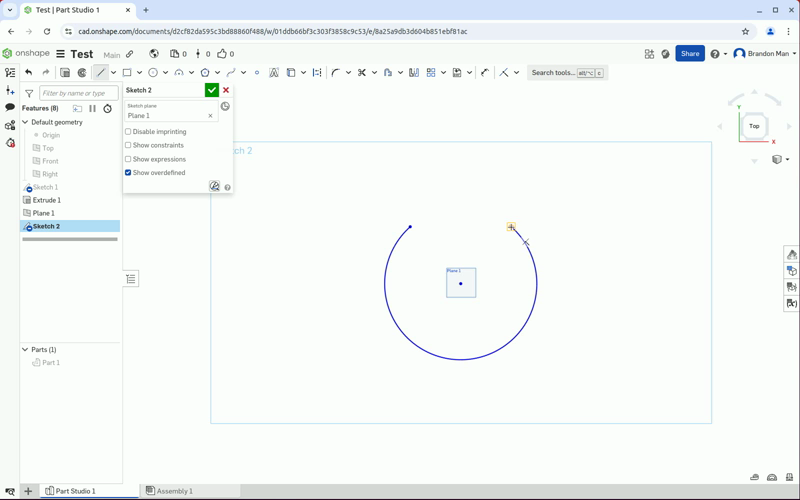
mouse_move(410, 226)
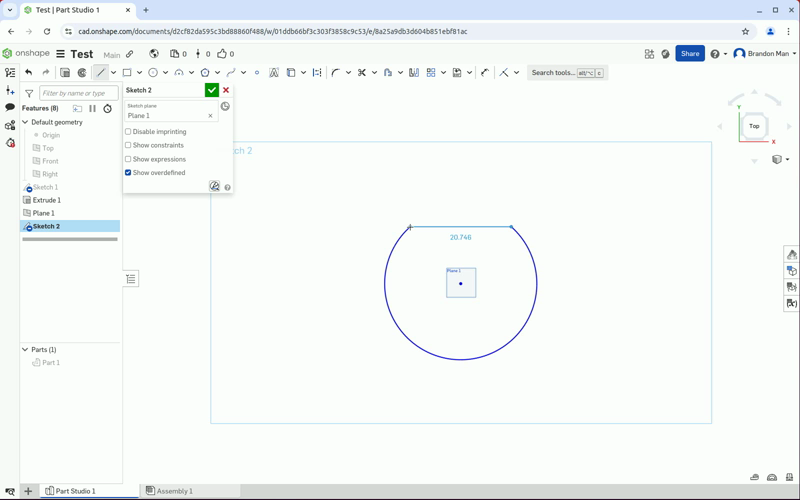
key_up(shift)
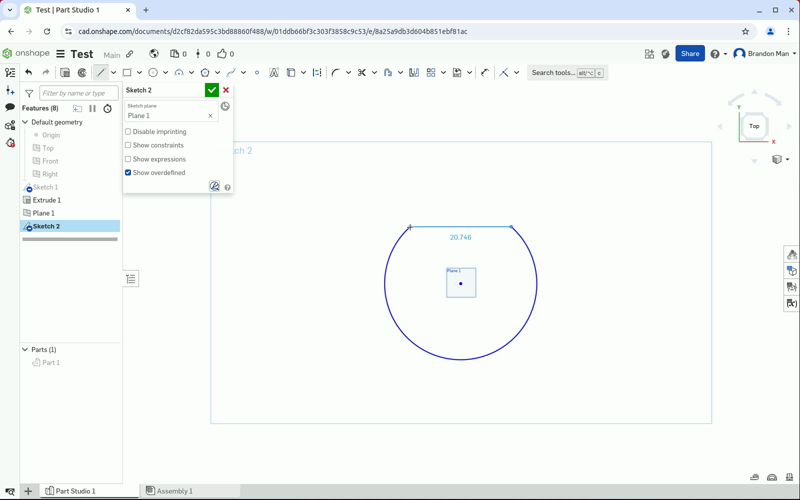
click(410, 226)
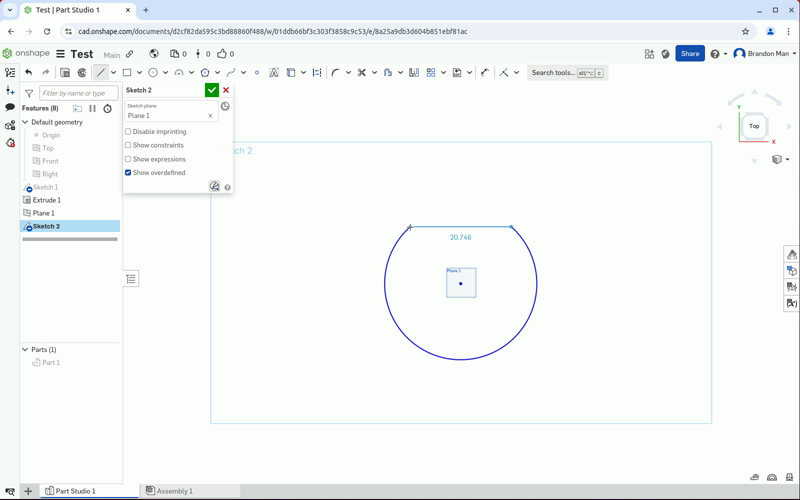
key(esc)
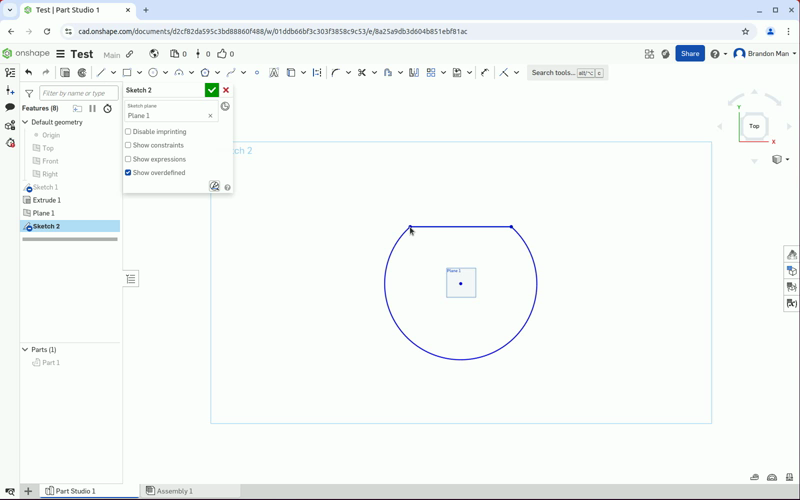
key(a)
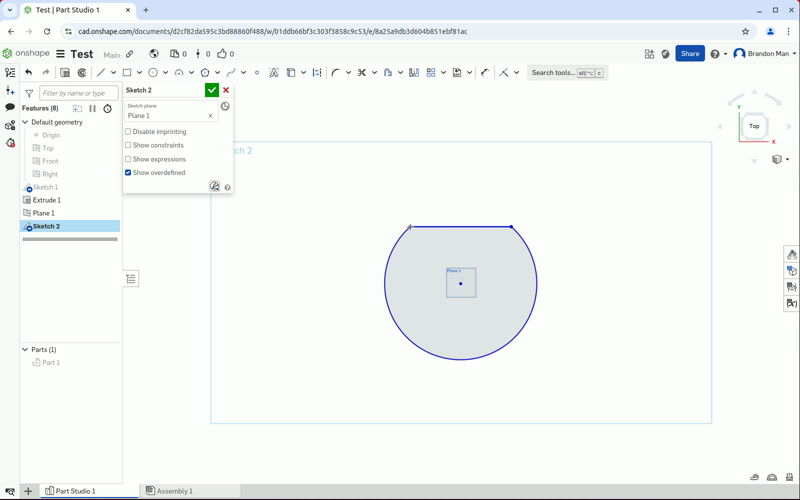
key_down(shift)
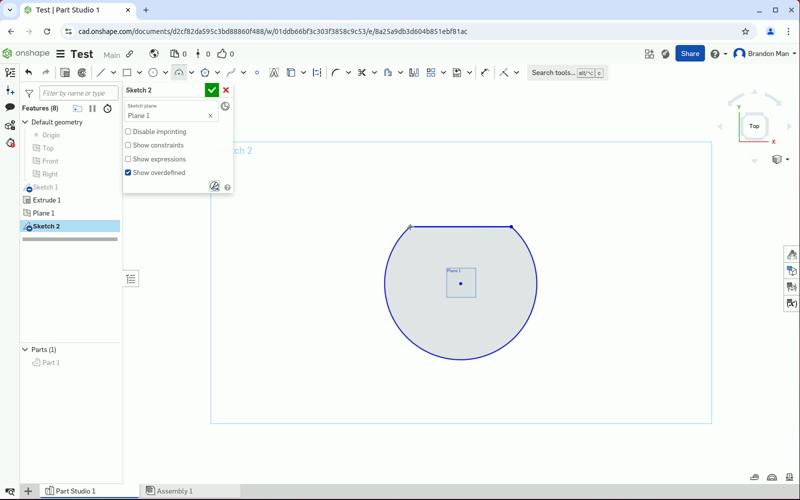
mouse_move(411, 230)
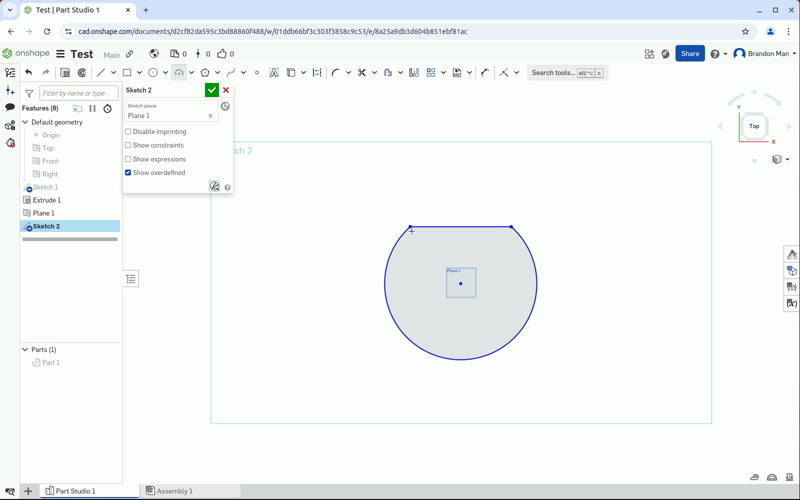
scroll(6)
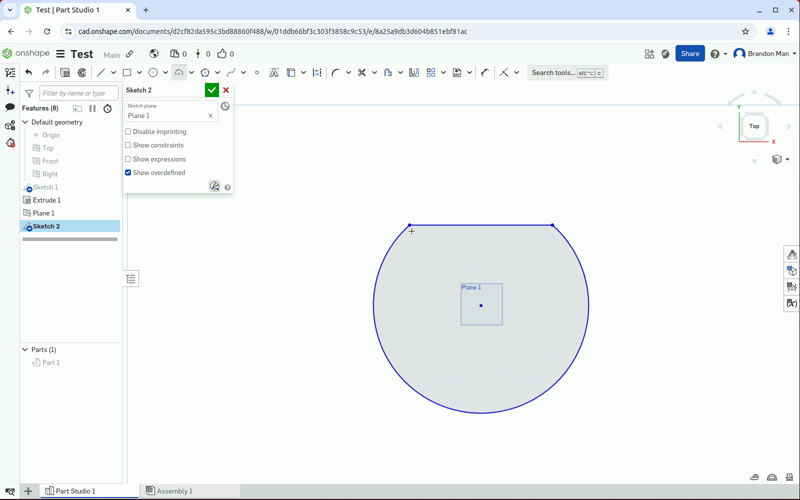
scroll(6)
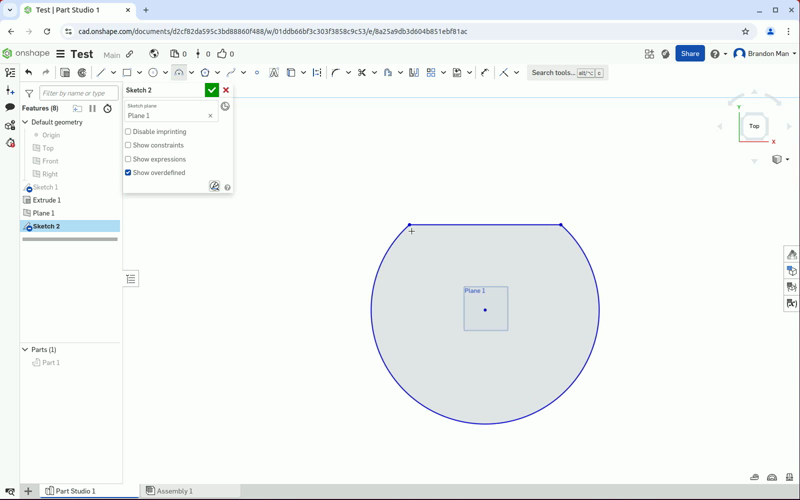
scroll(6)
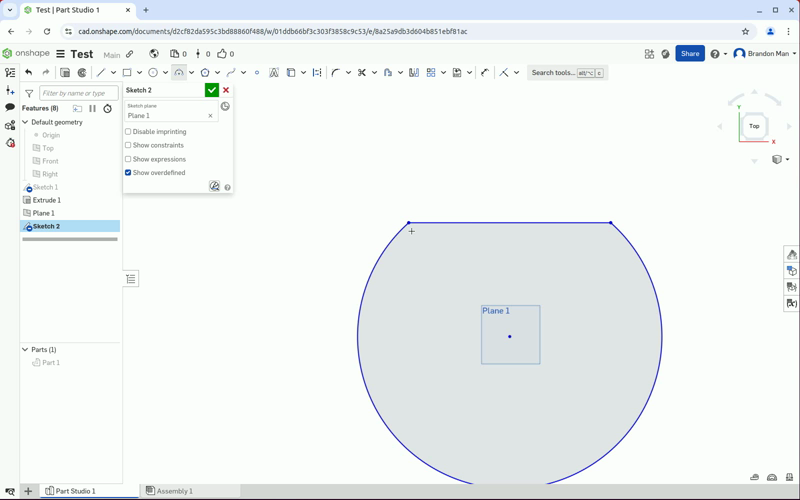
scroll(6)
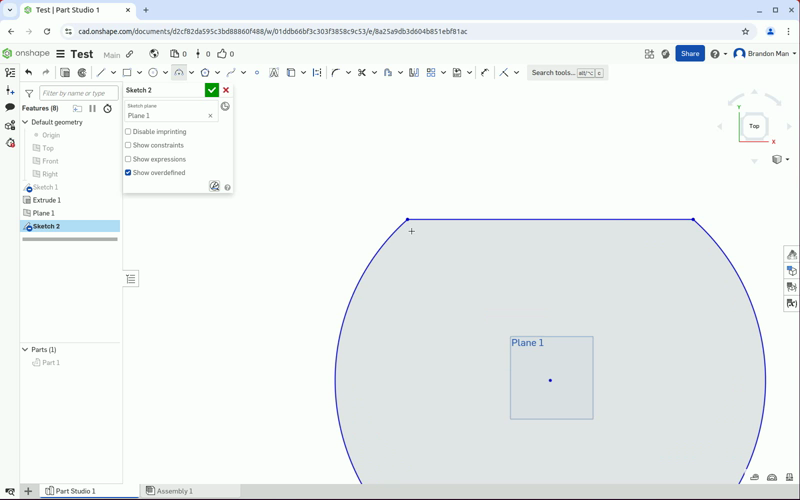
scroll(6)
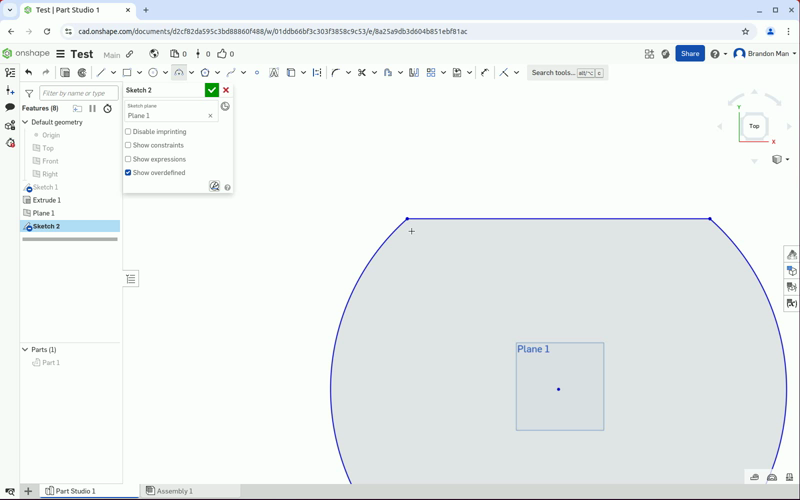
scroll(6)
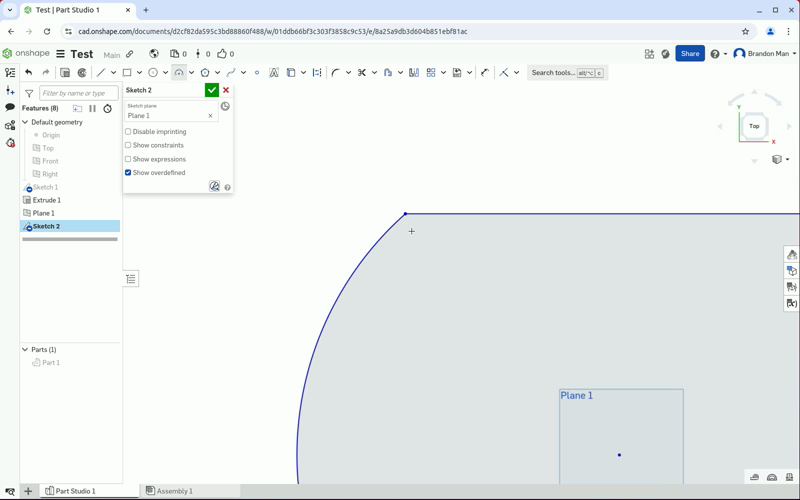
scroll(6)
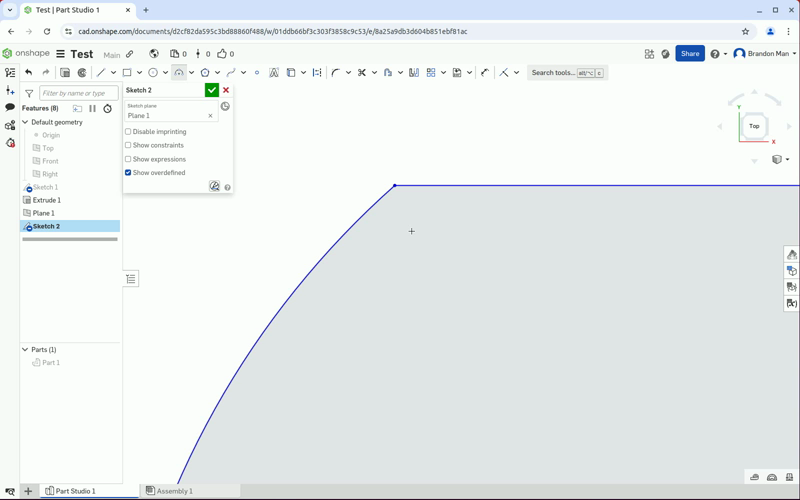
click(411, 230)
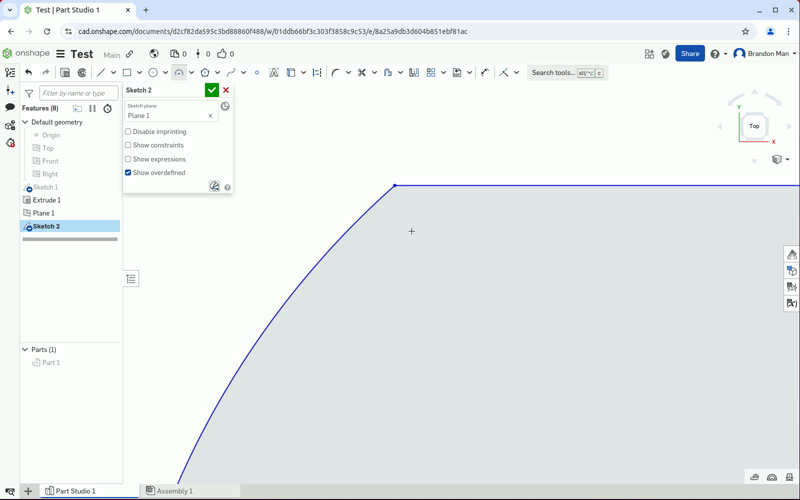
scroll(-6)
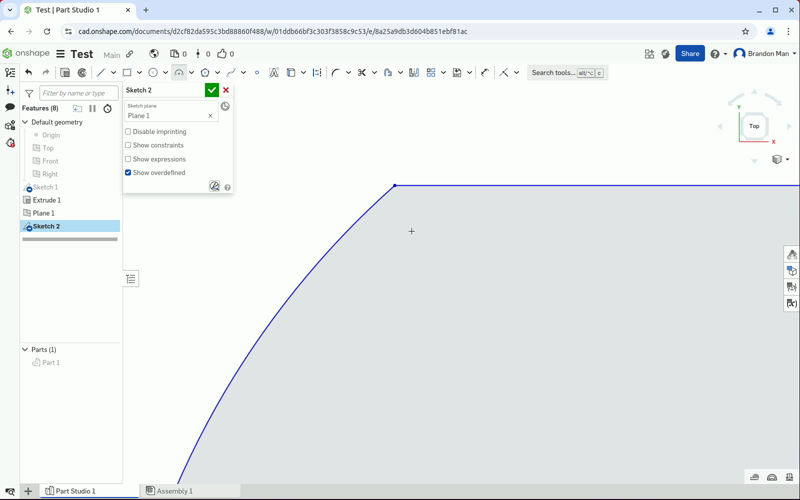
scroll(-6)
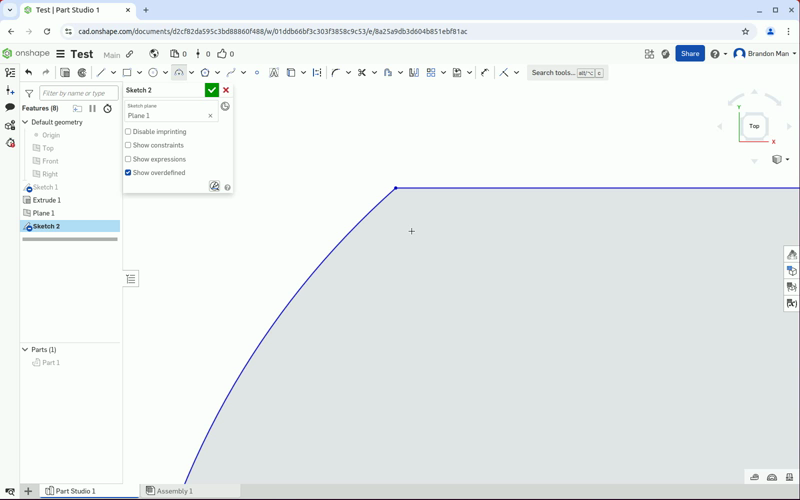
scroll(-6)
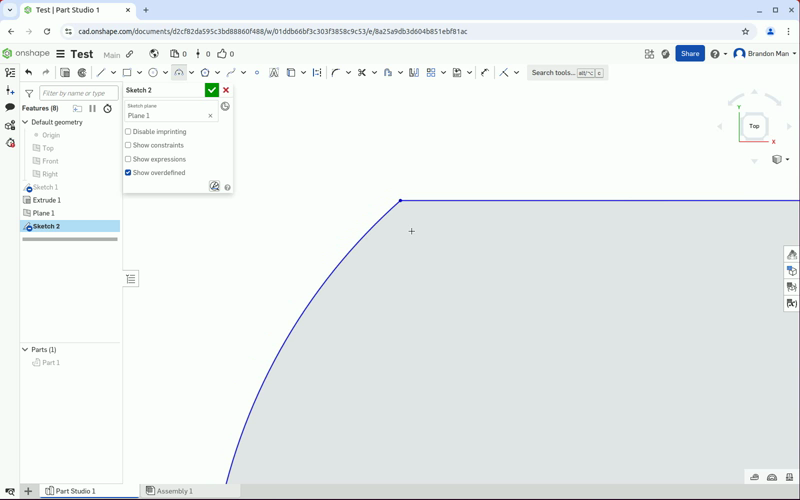
scroll(-6)
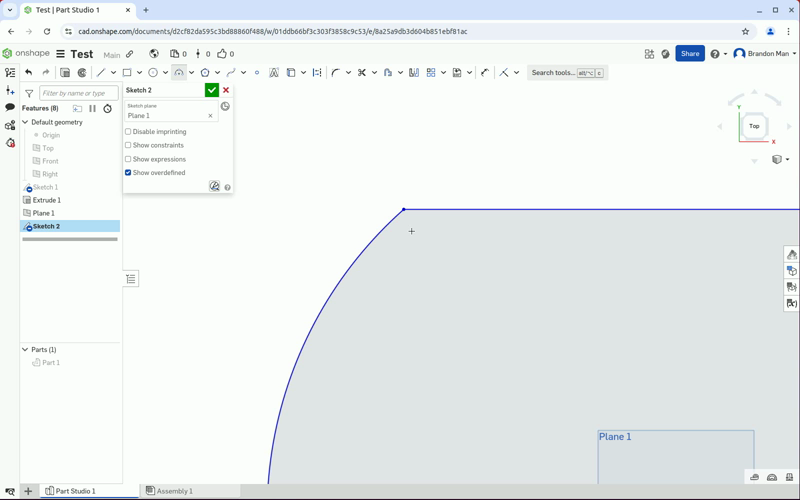
scroll(-6)
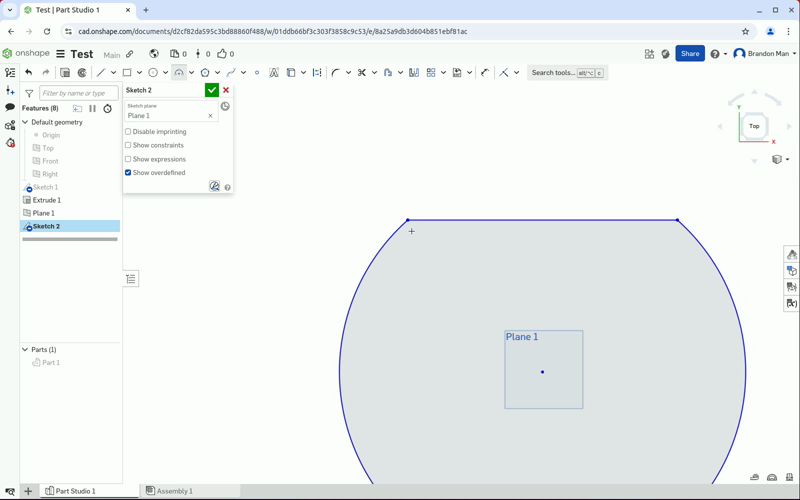
scroll(-6)
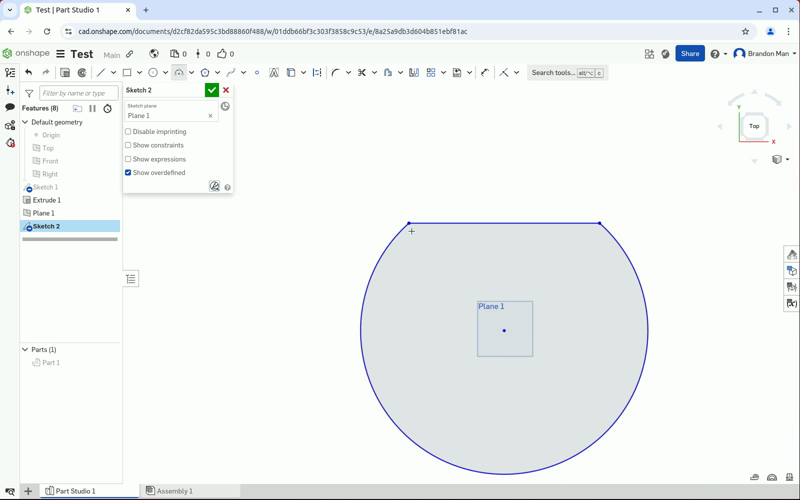
scroll(-6)
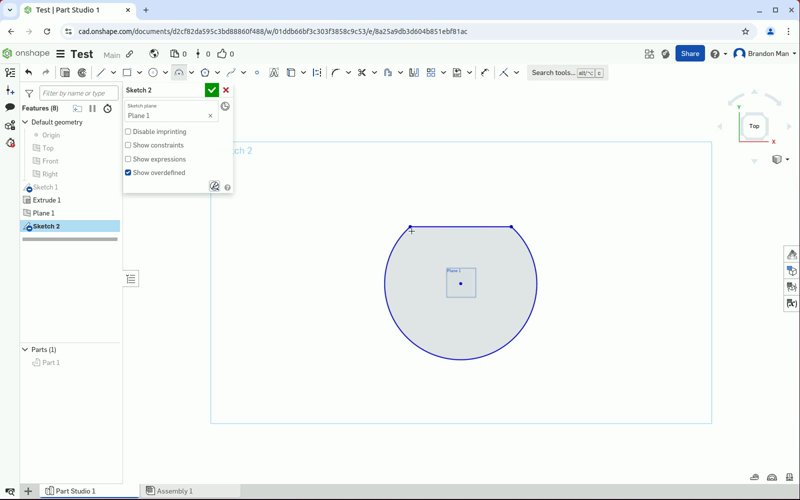
key_up(shift)
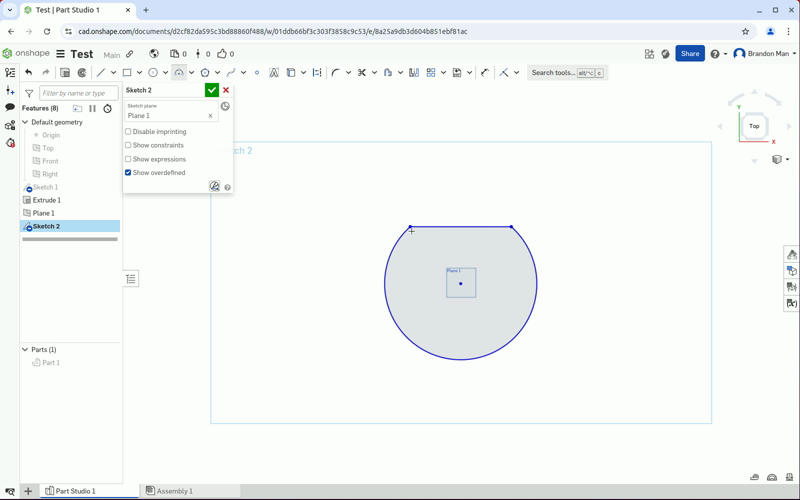
key_down(shift)
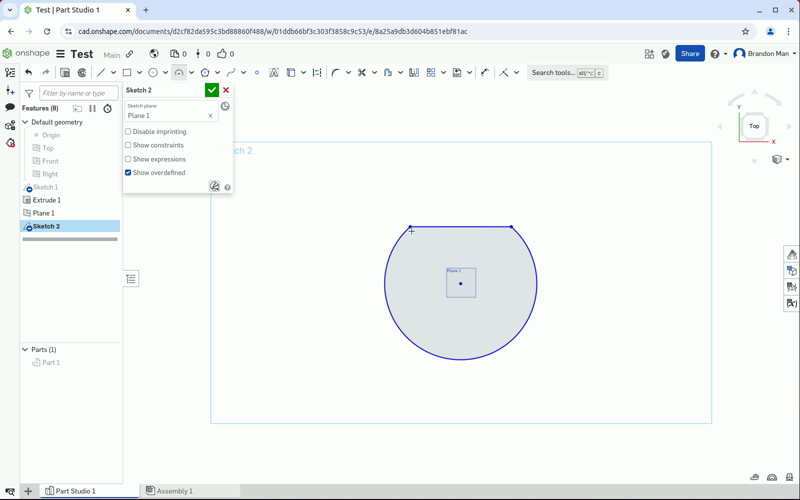
mouse_move(509, 230)
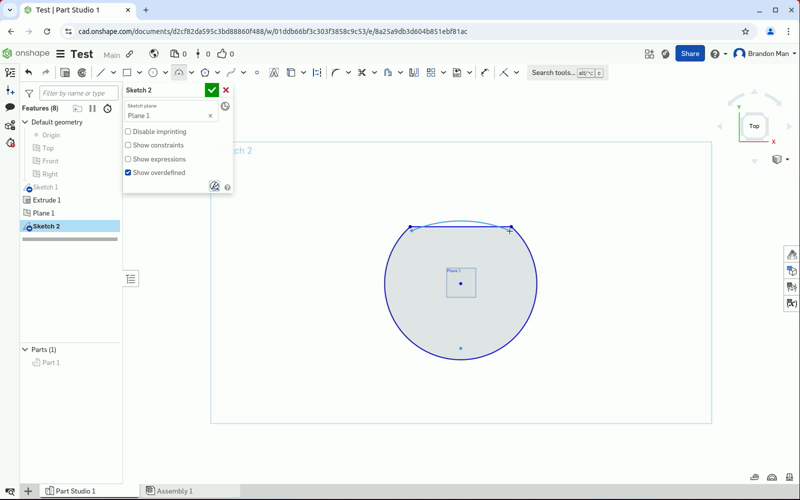
scroll(6)
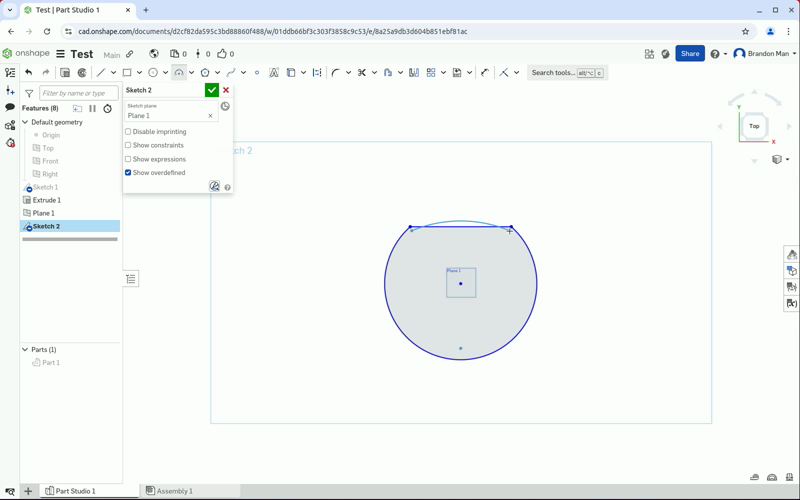
scroll(6)
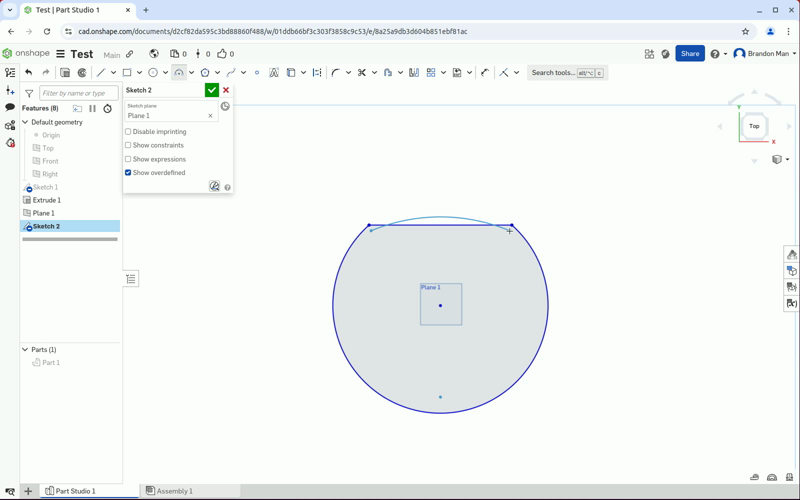
scroll(6)
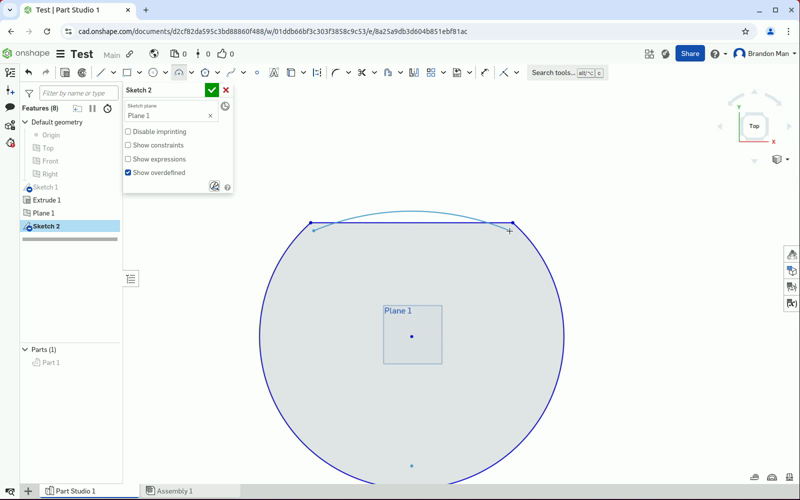
scroll(6)
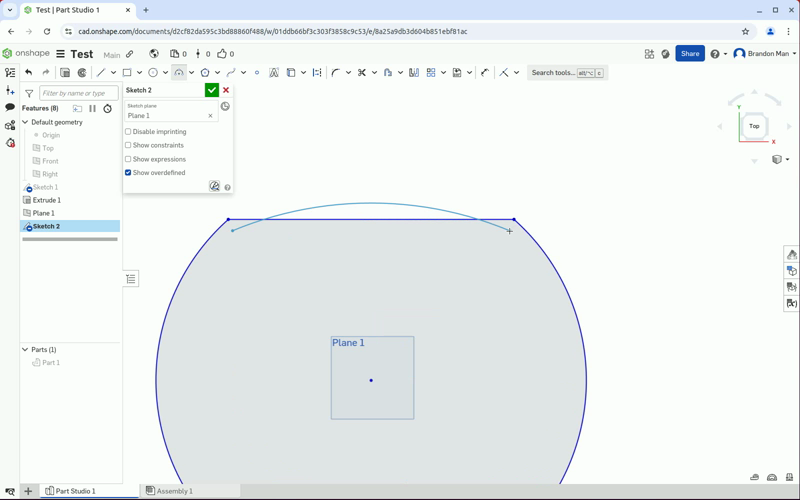
scroll(6)
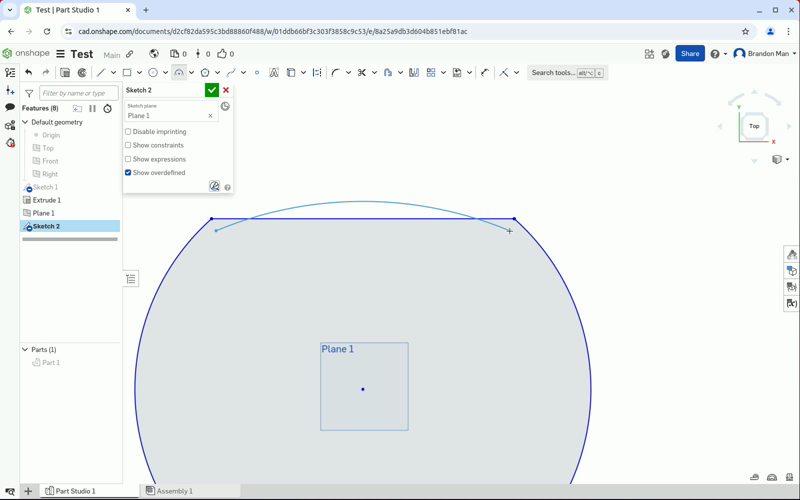
scroll(6)
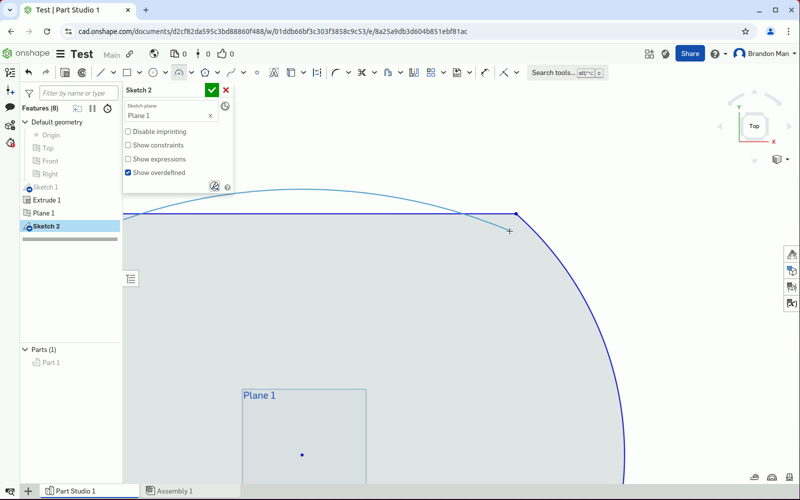
scroll(6)
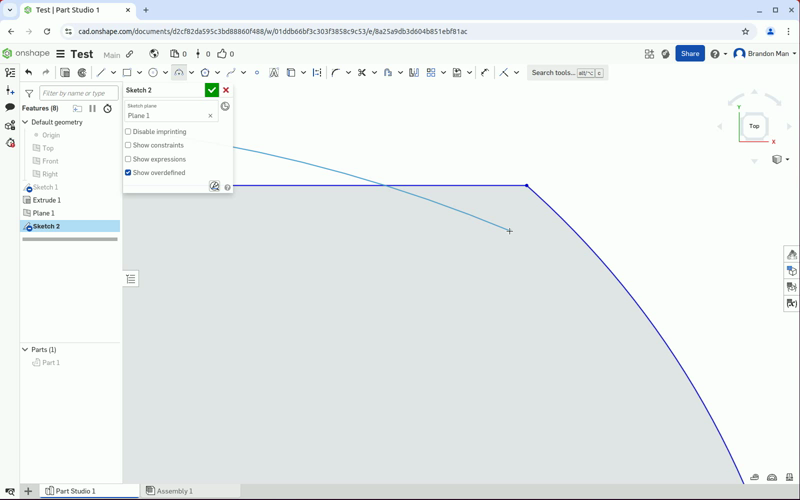
click(509, 230)
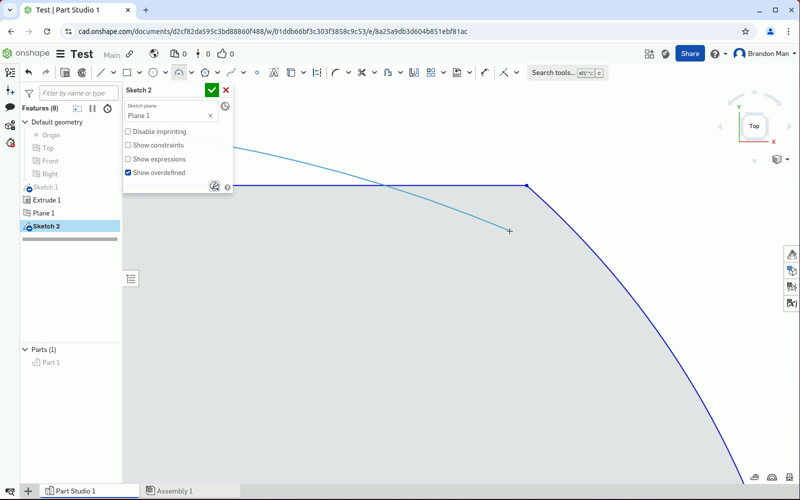
scroll(-6)
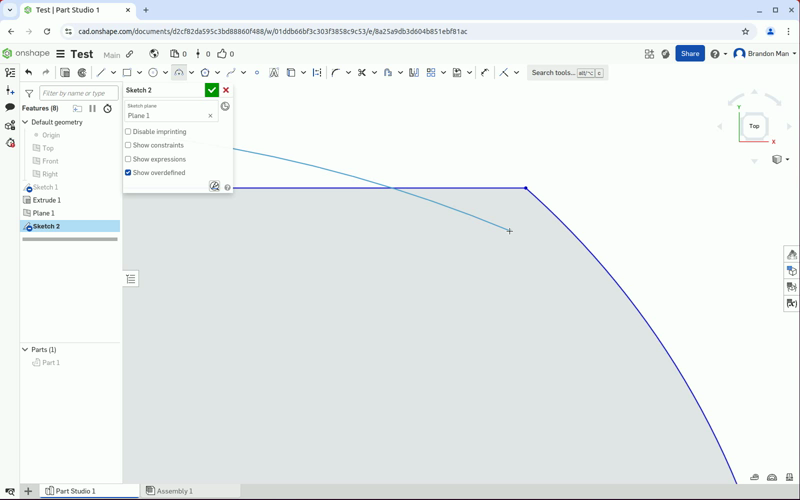
scroll(-6)
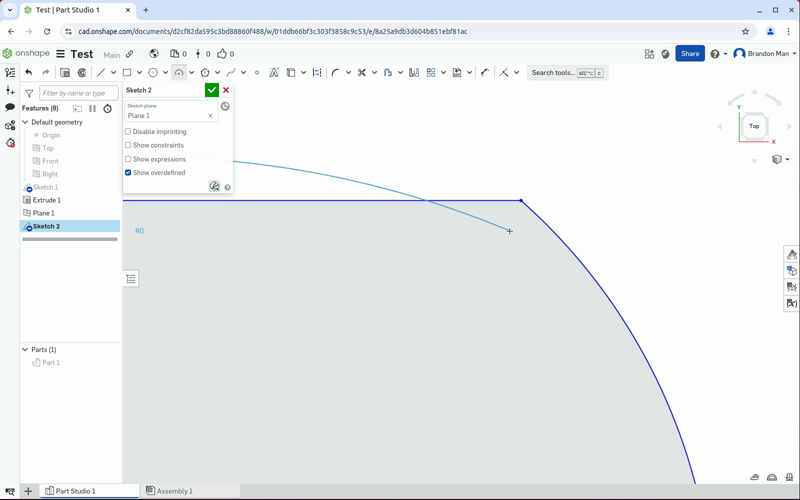
scroll(-6)
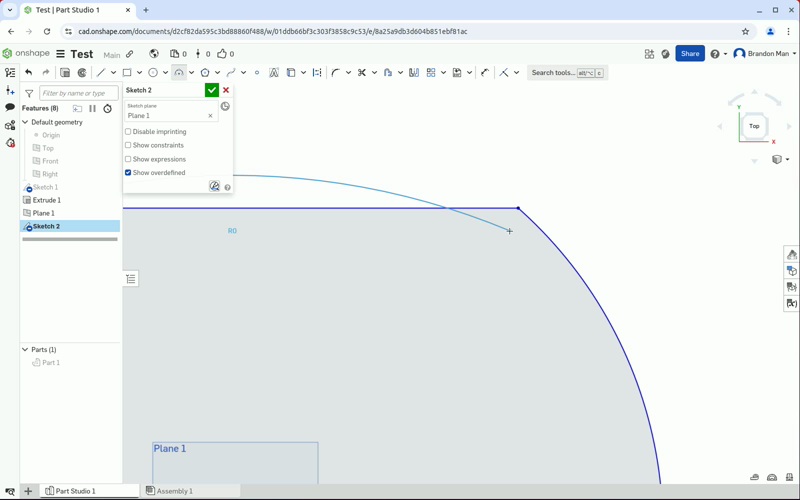
scroll(-6)
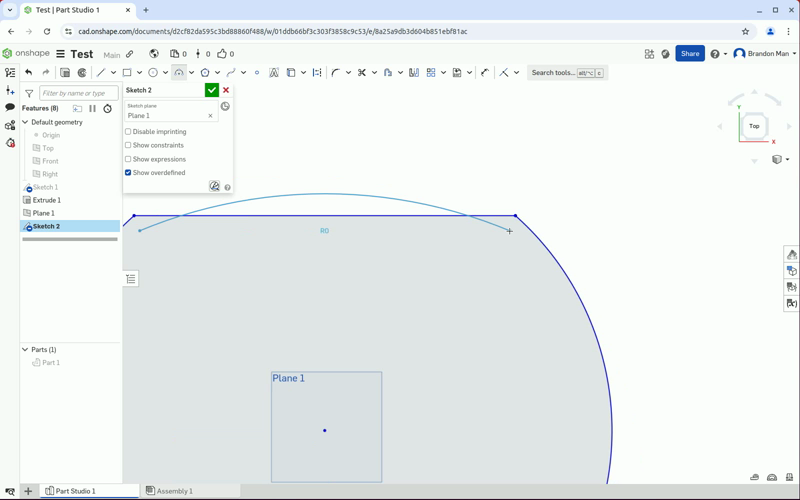
scroll(-6)
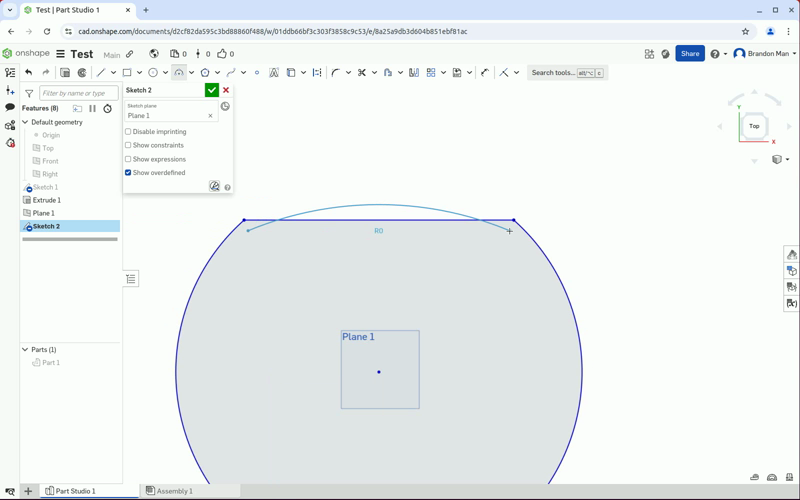
scroll(-6)
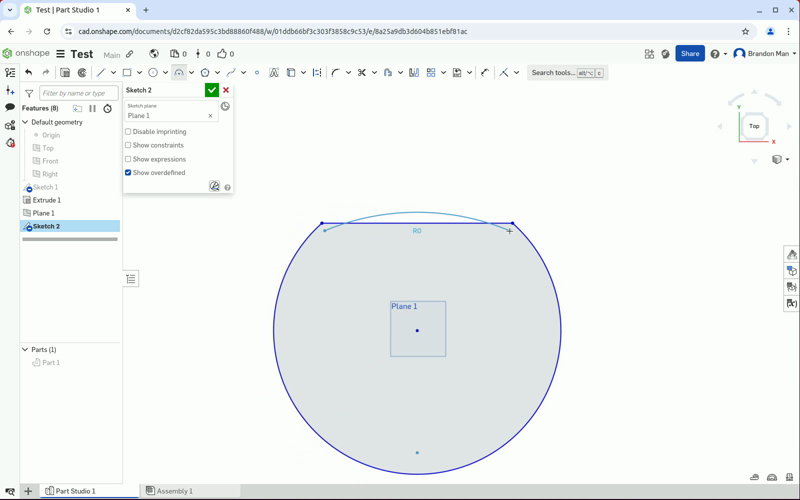
scroll(-6)
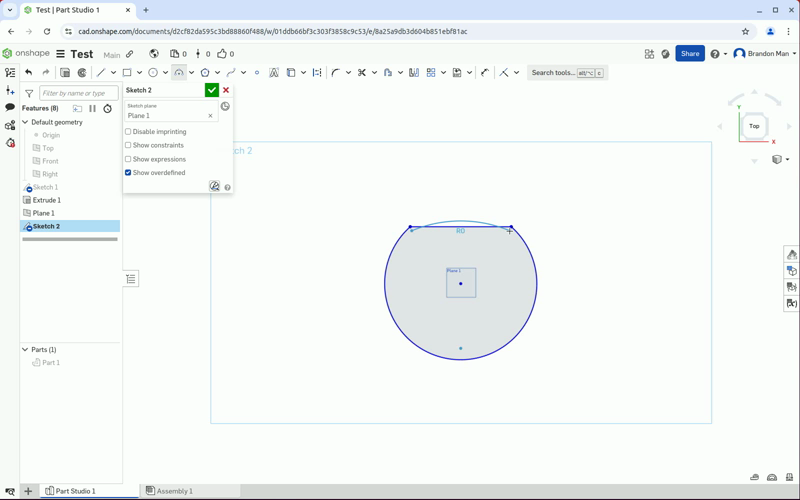
mouse_move(460, 355)
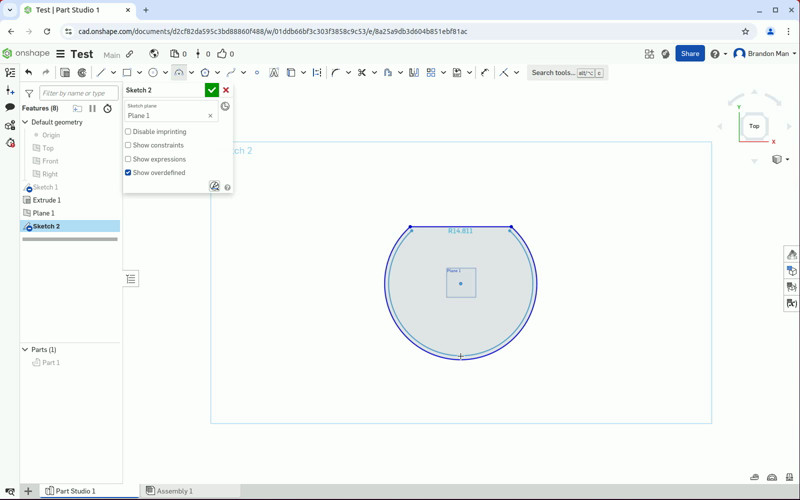
scroll(6)
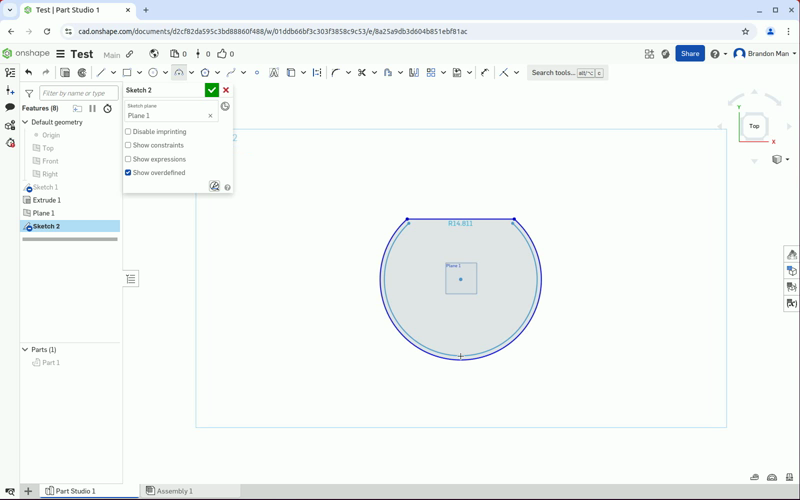
scroll(6)
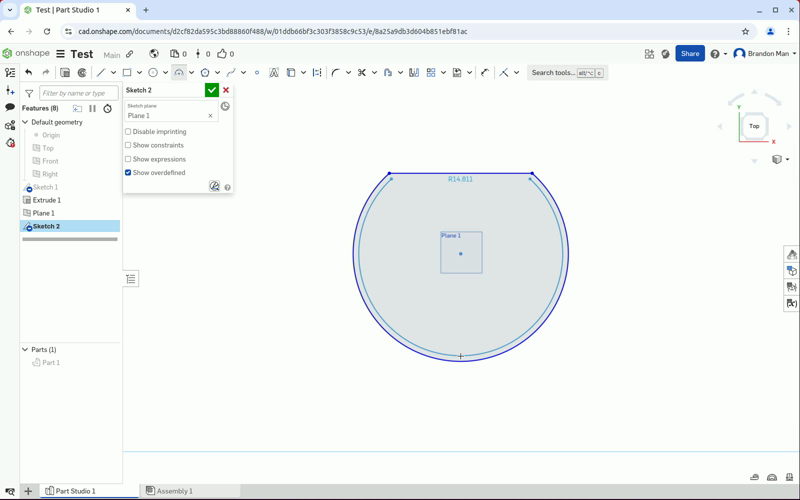
scroll(6)
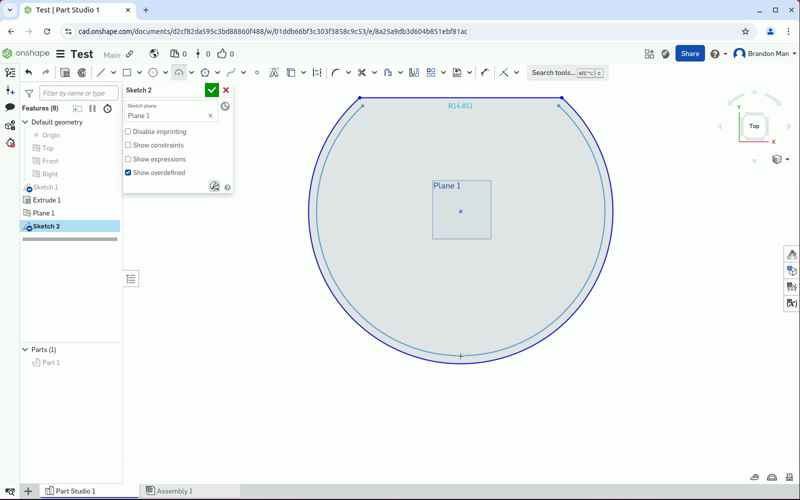
scroll(6)
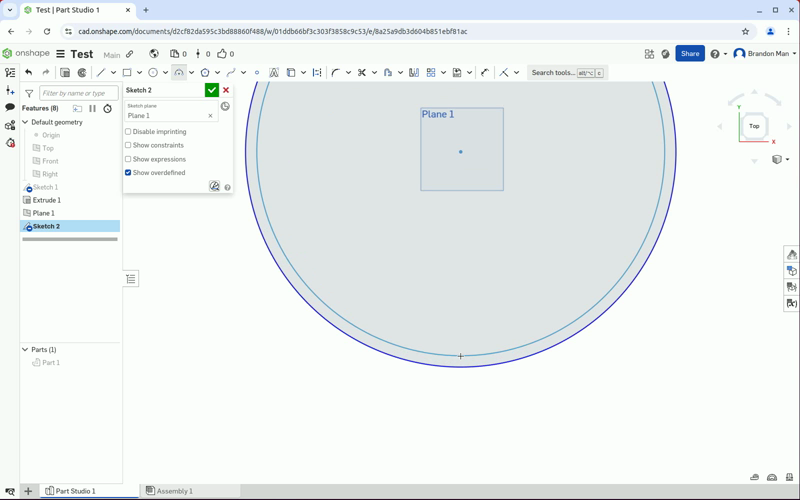
scroll(6)
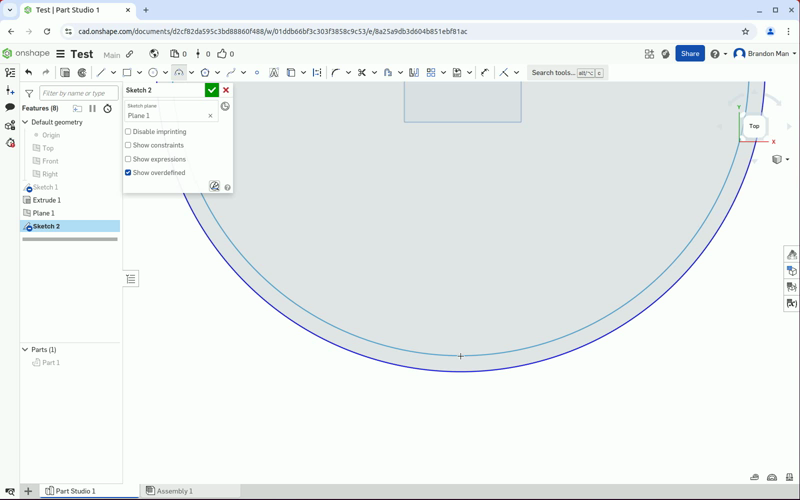
scroll(6)
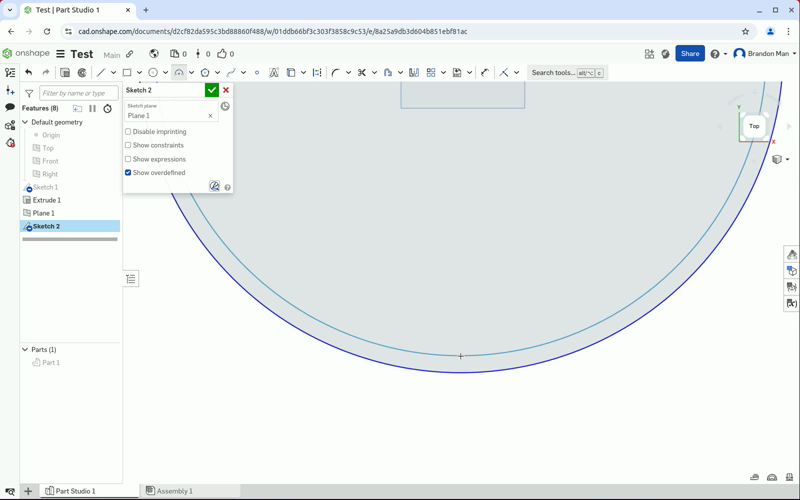
scroll(6)
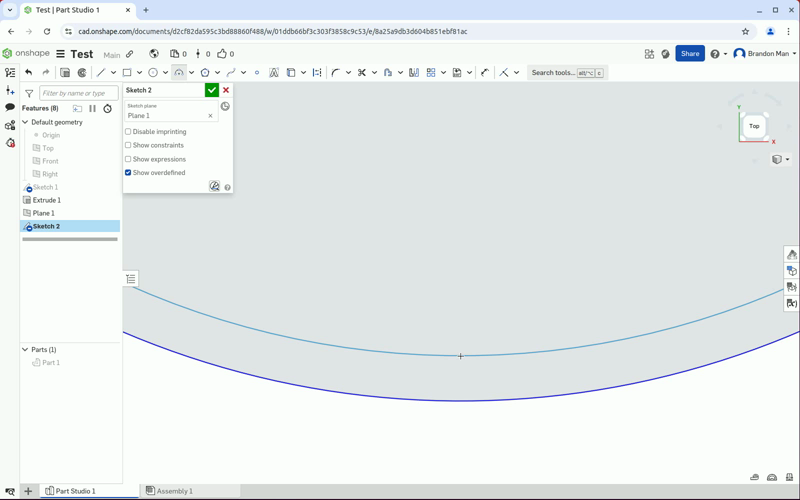
click(460, 355)
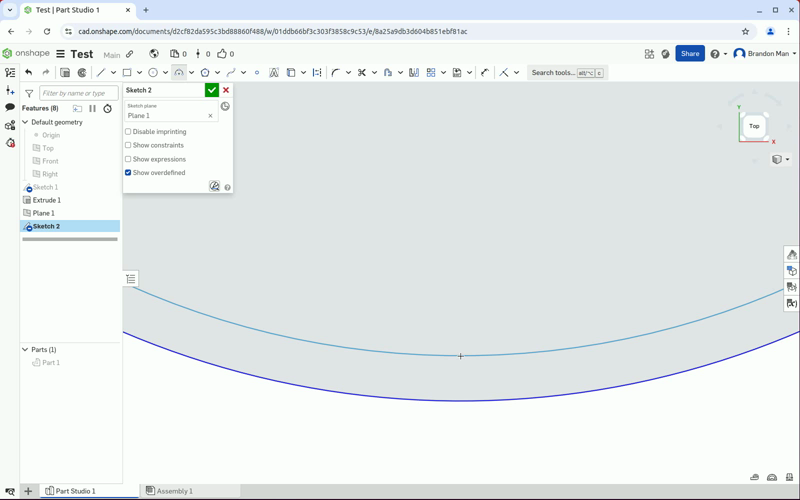
scroll(-6)
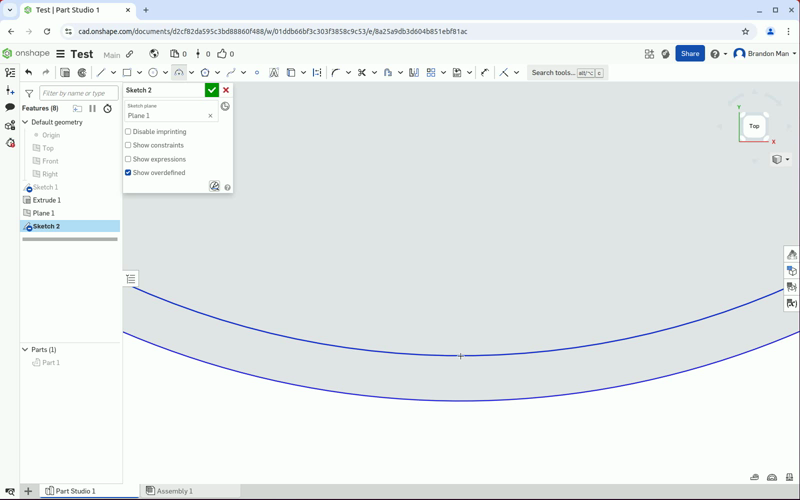
scroll(-6)
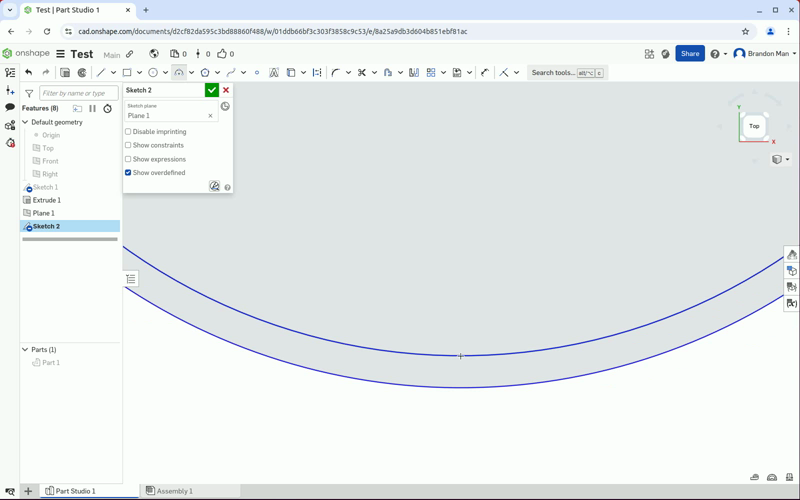
scroll(-6)
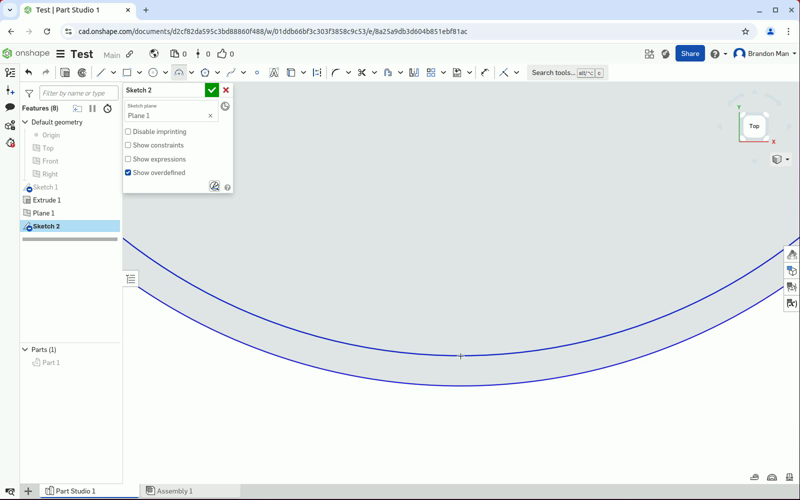
scroll(-6)
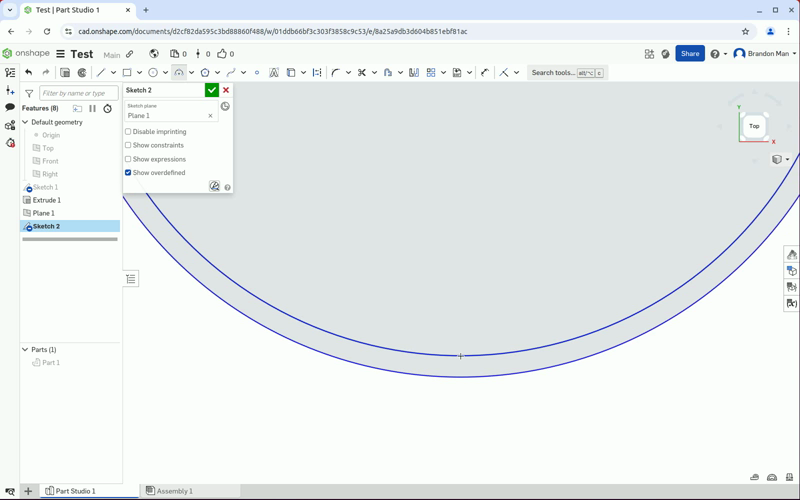
scroll(-6)
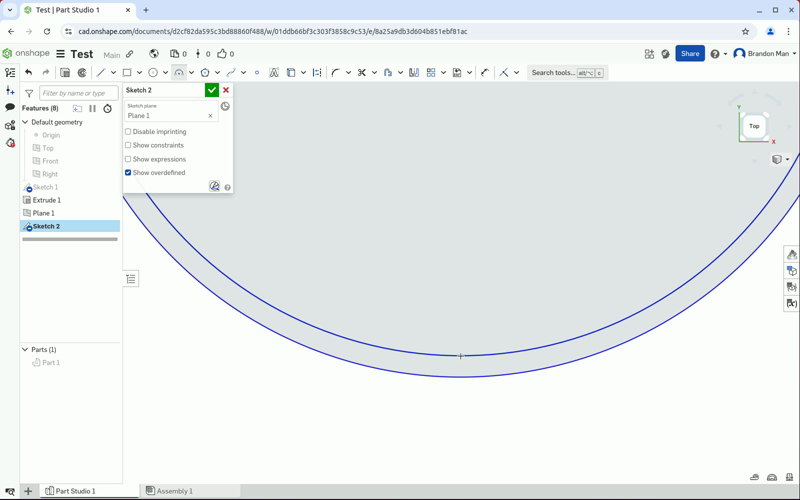
scroll(-6)
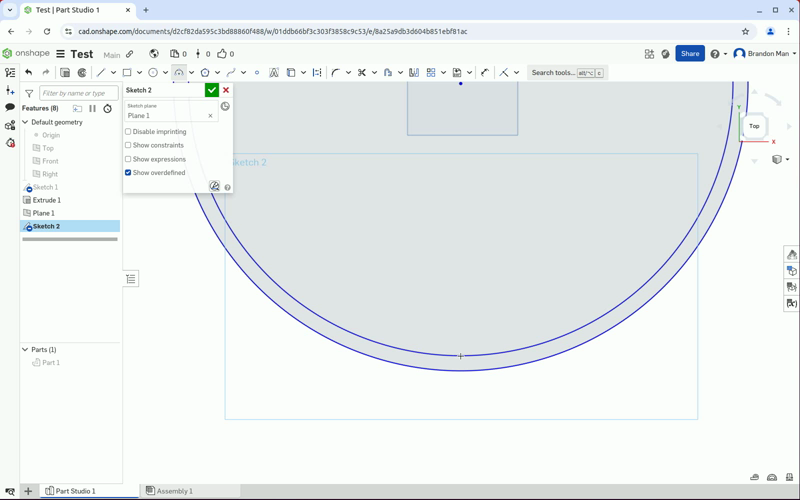
scroll(-6)
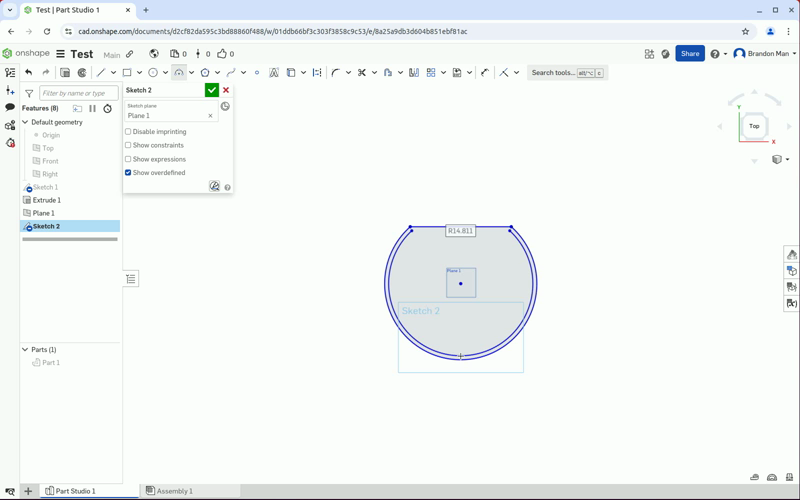
key_up(shift)
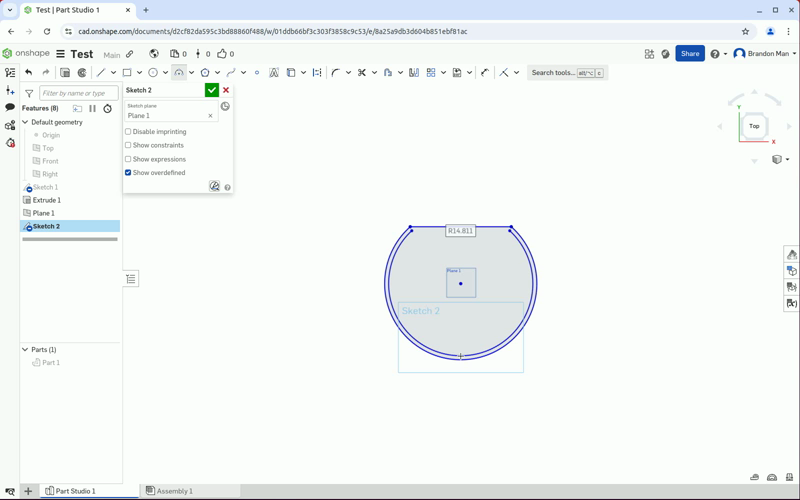
key(esc)
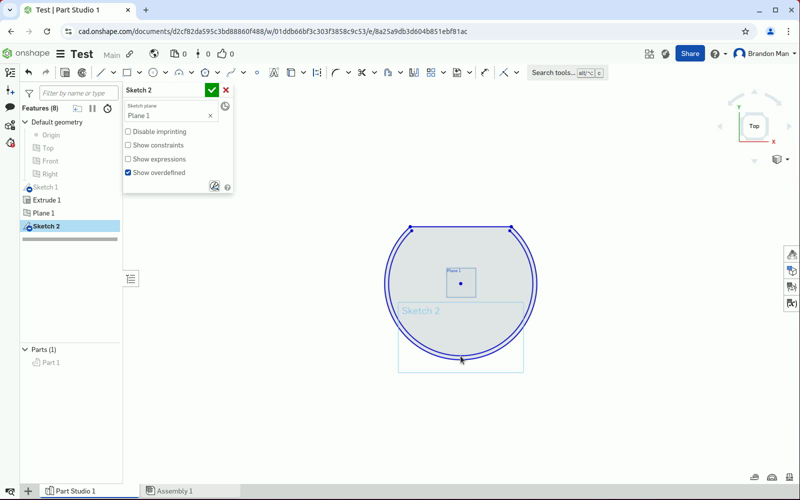
key(l)
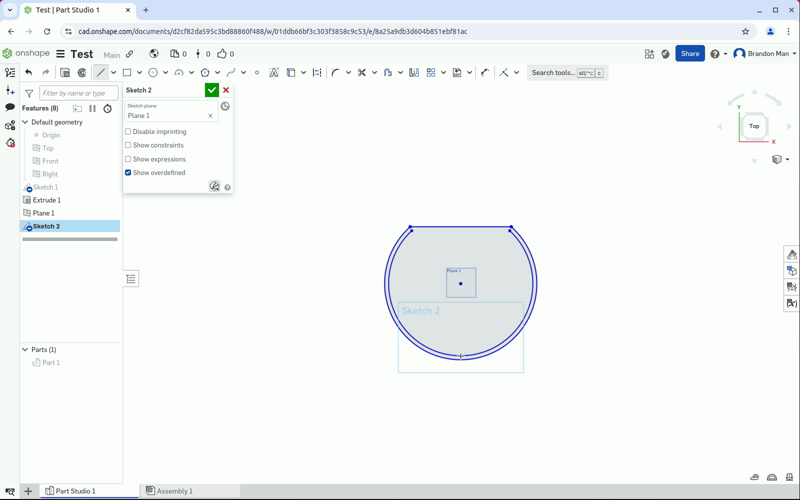
mouse_move(509, 230)
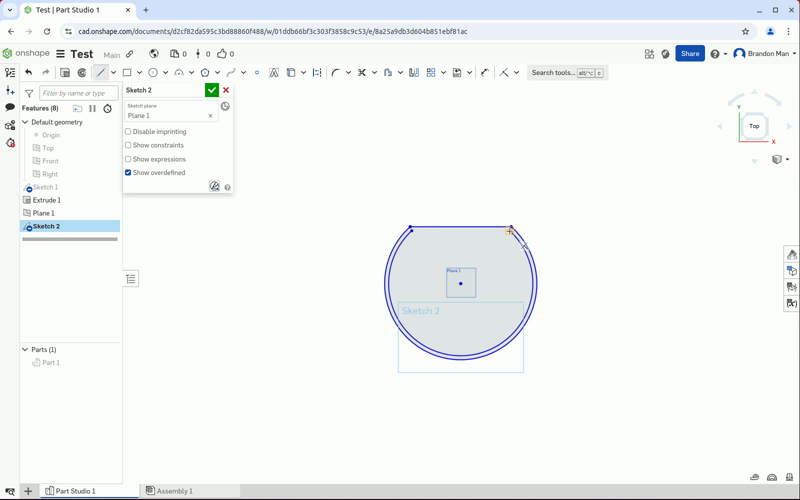
scroll(6)
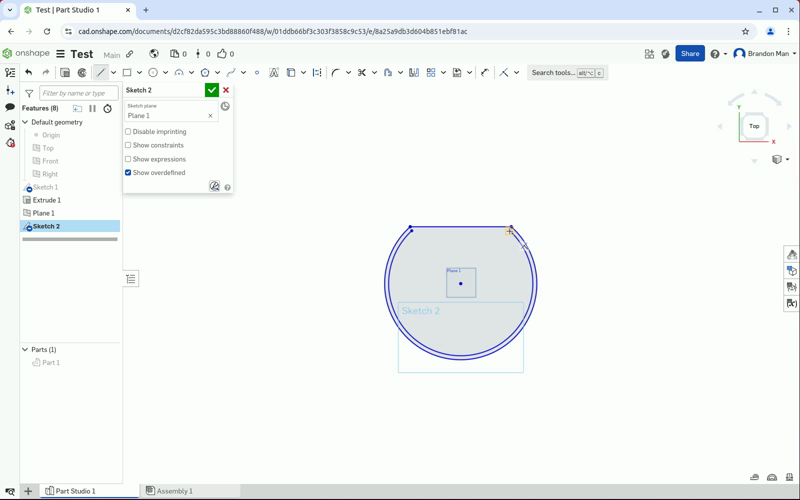
scroll(6)
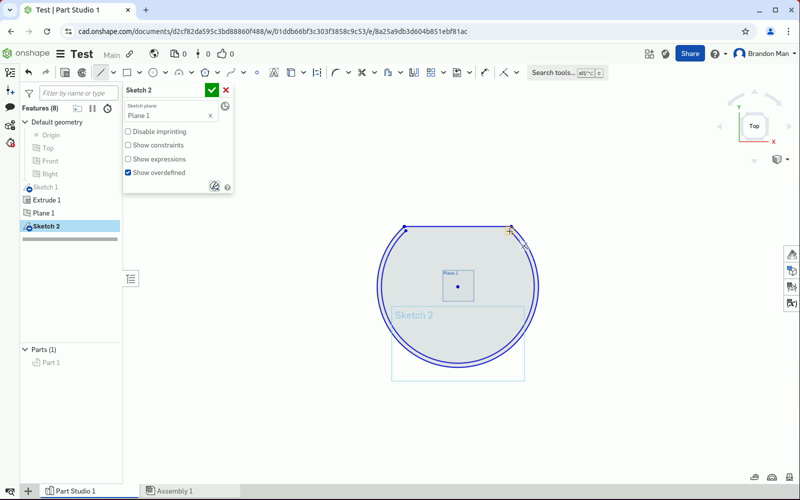
scroll(6)
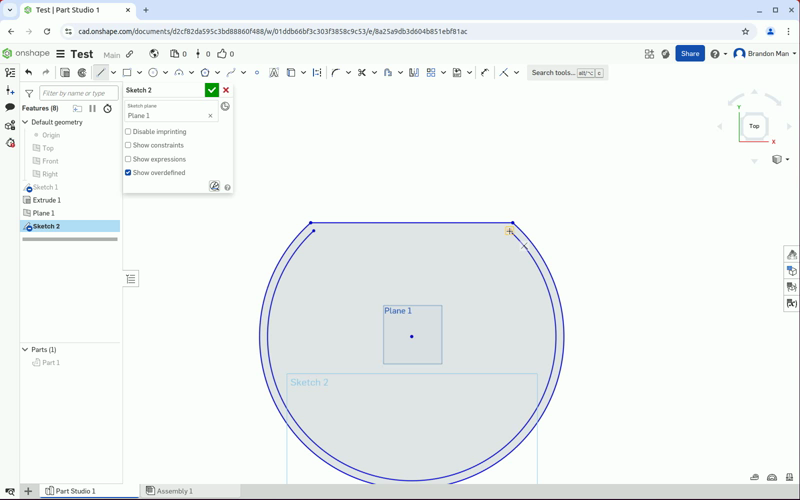
scroll(6)
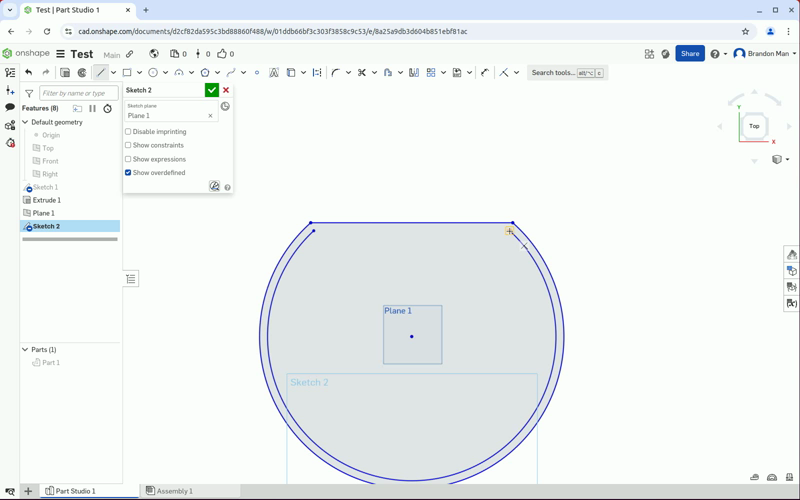
scroll(6)
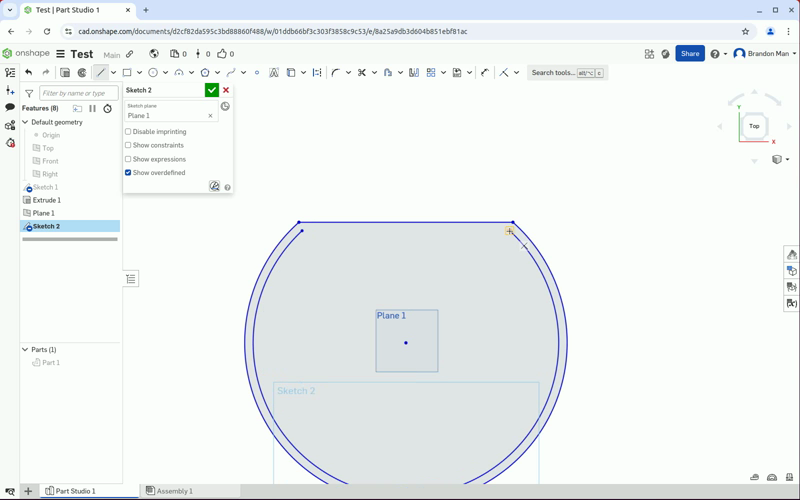
scroll(6)
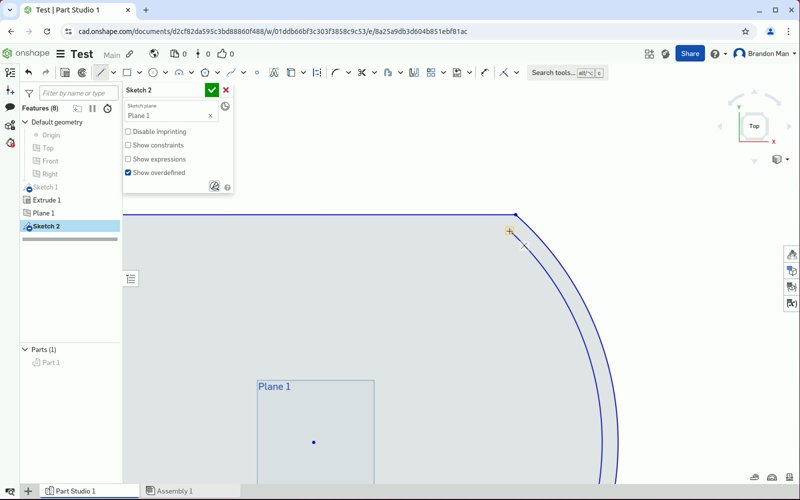
scroll(6)
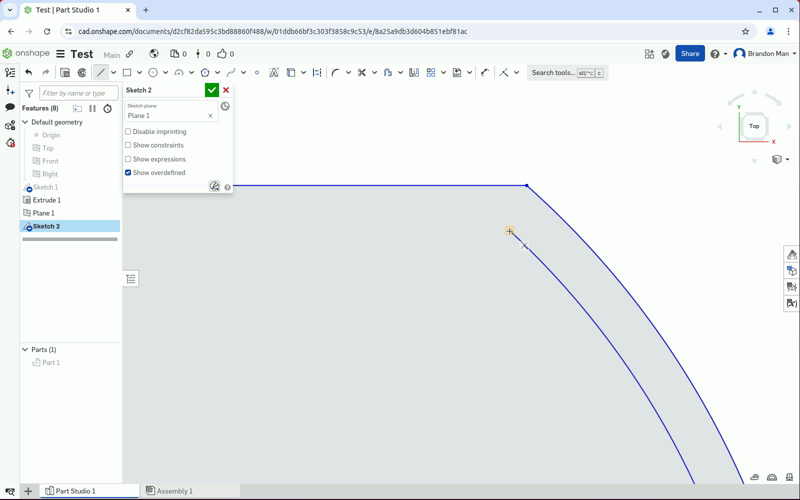
click(509, 230)
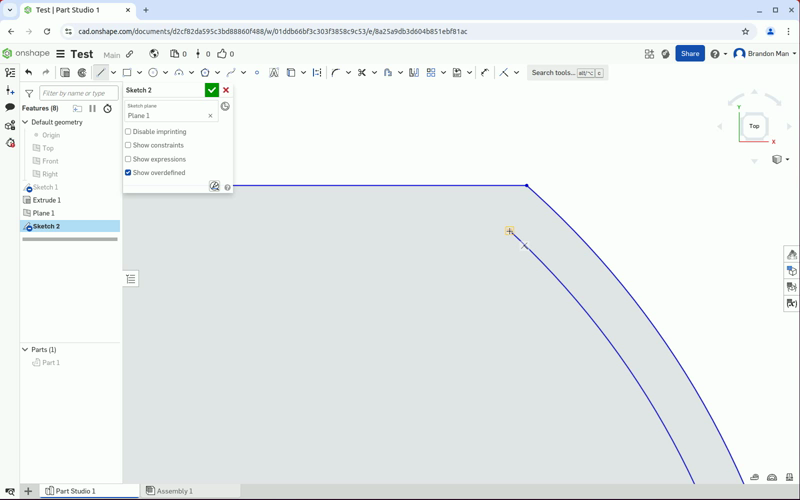
scroll(-6)
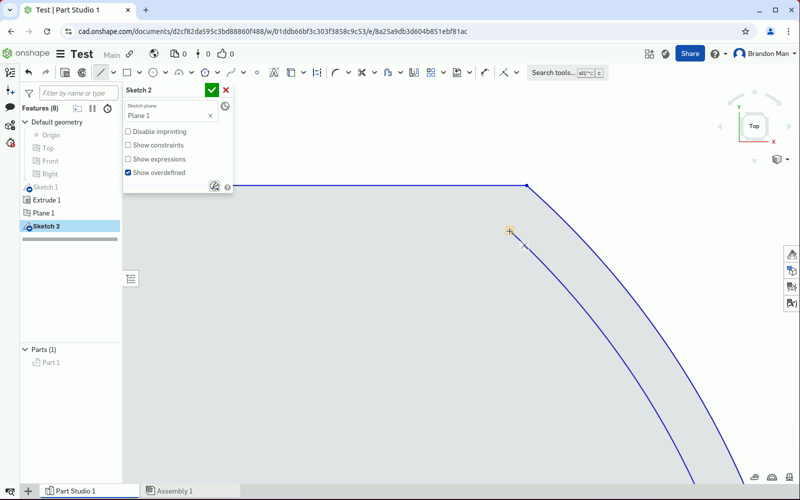
scroll(-6)
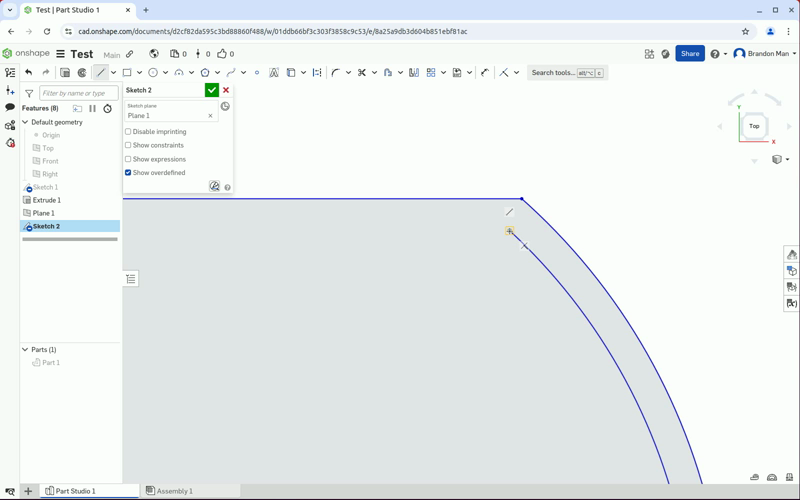
scroll(-6)
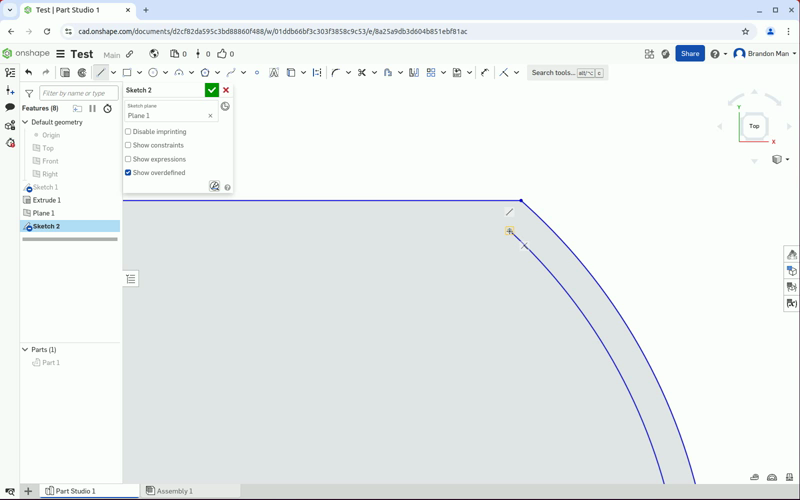
scroll(-6)
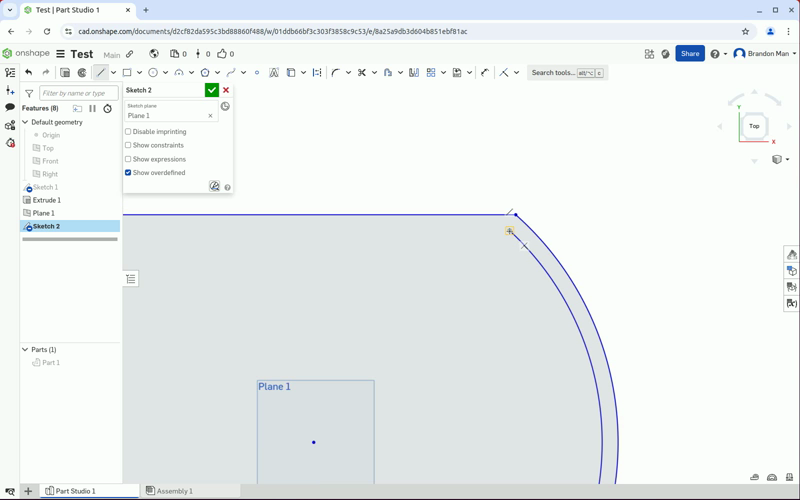
scroll(-6)
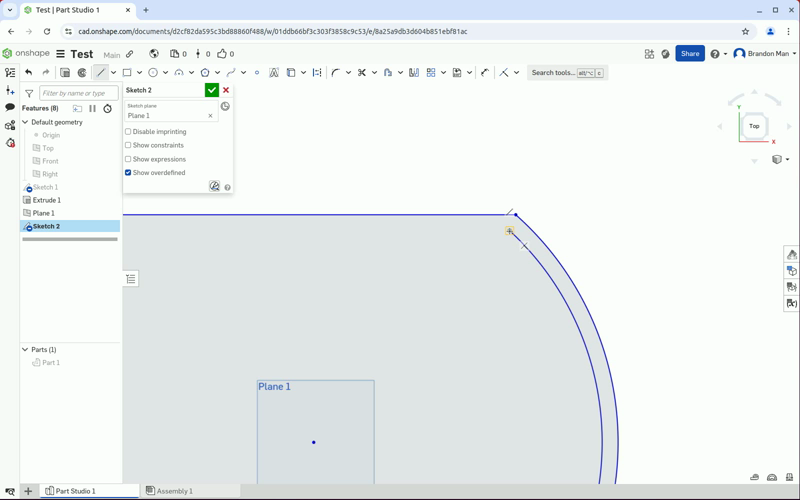
scroll(-6)
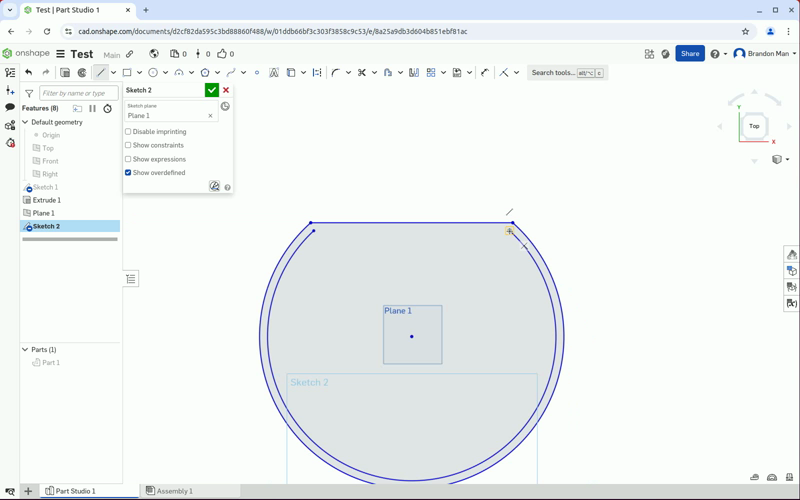
scroll(-6)
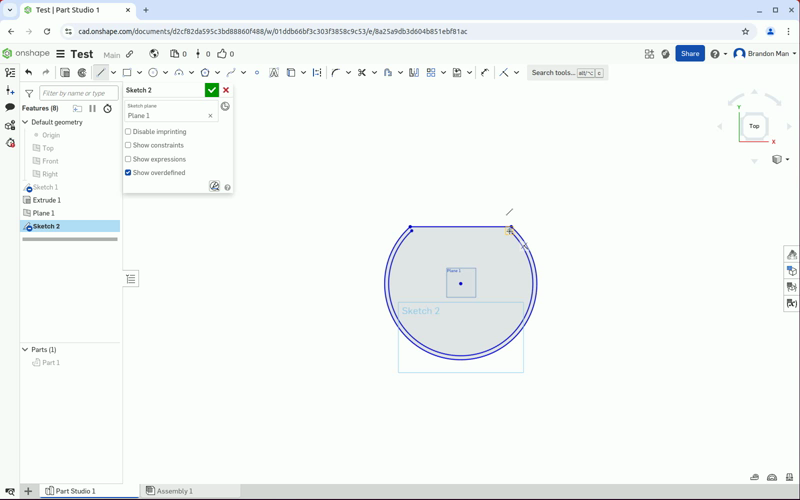
key_down(shift)
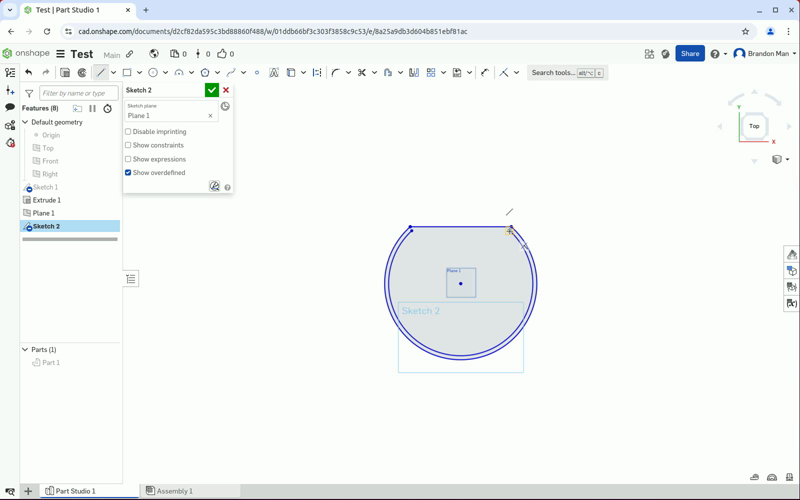
mouse_move(411, 230)
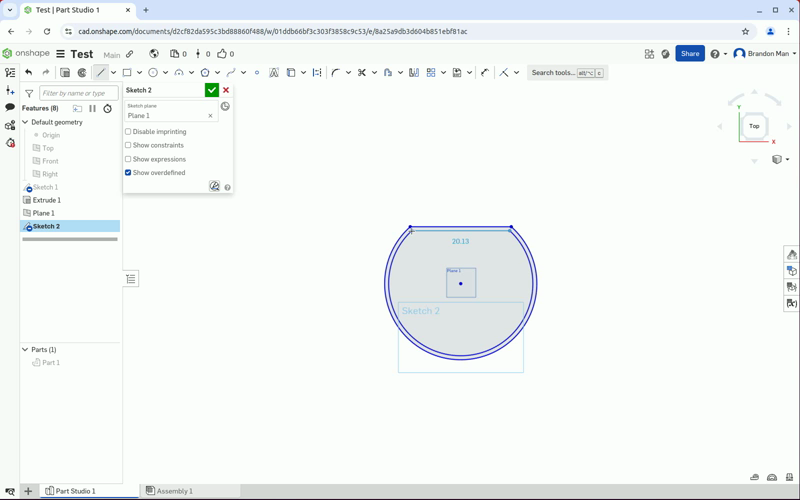
scroll(6)
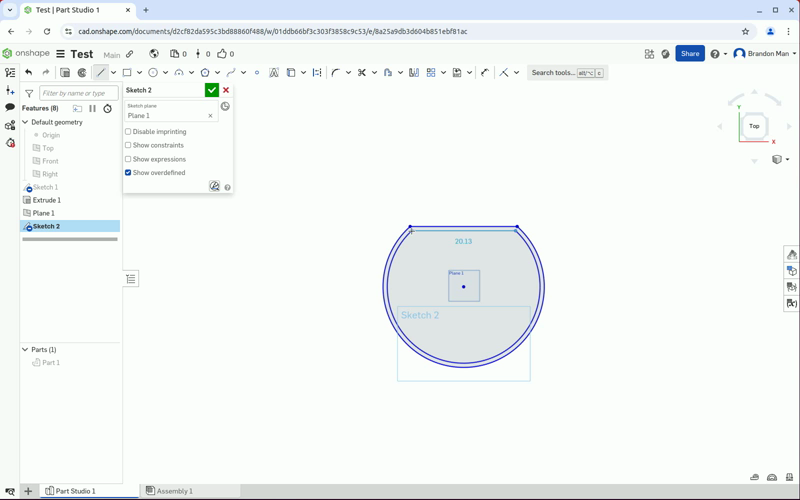
scroll(6)
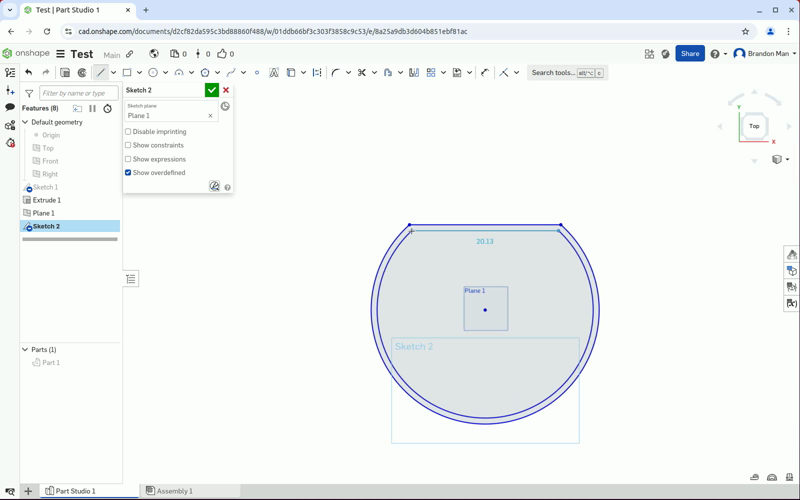
scroll(6)
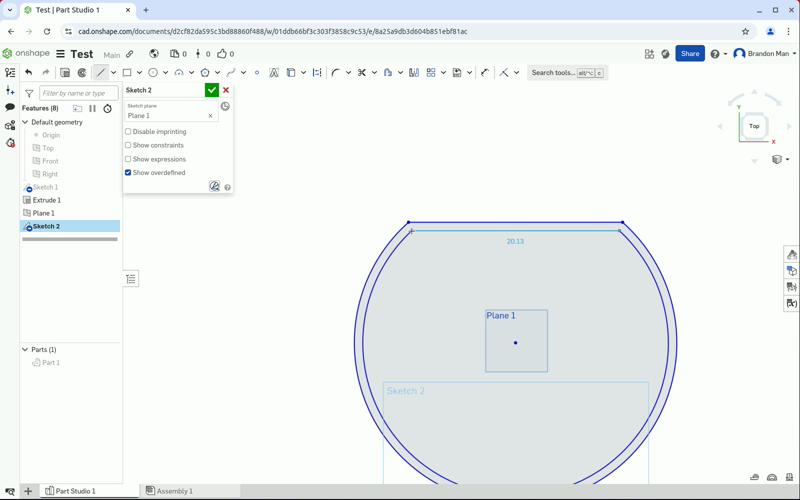
scroll(6)
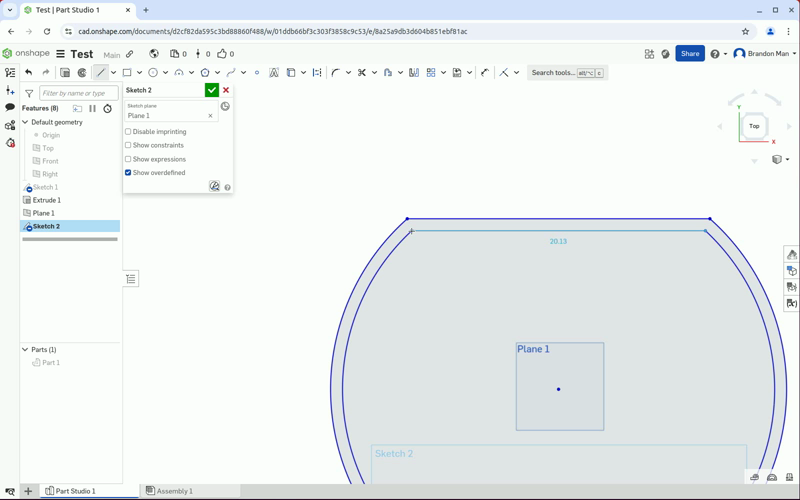
scroll(6)
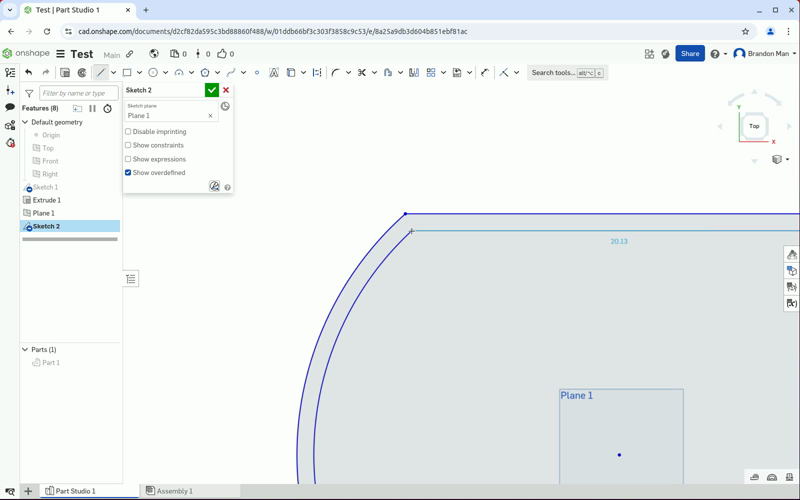
scroll(6)
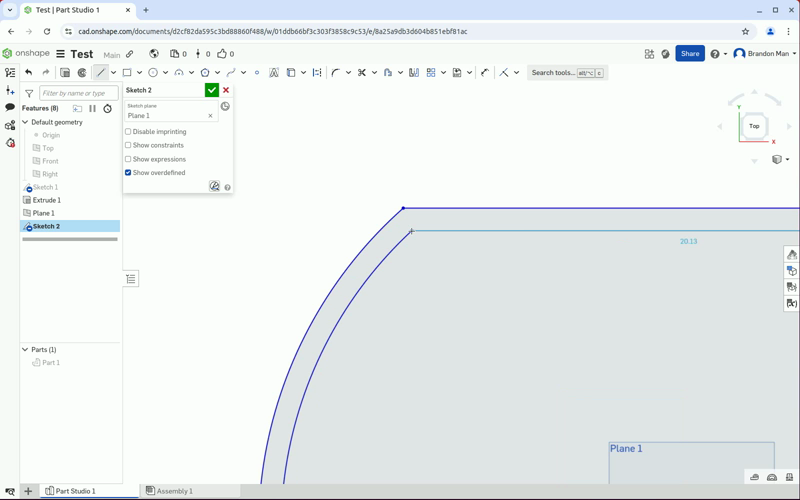
scroll(6)
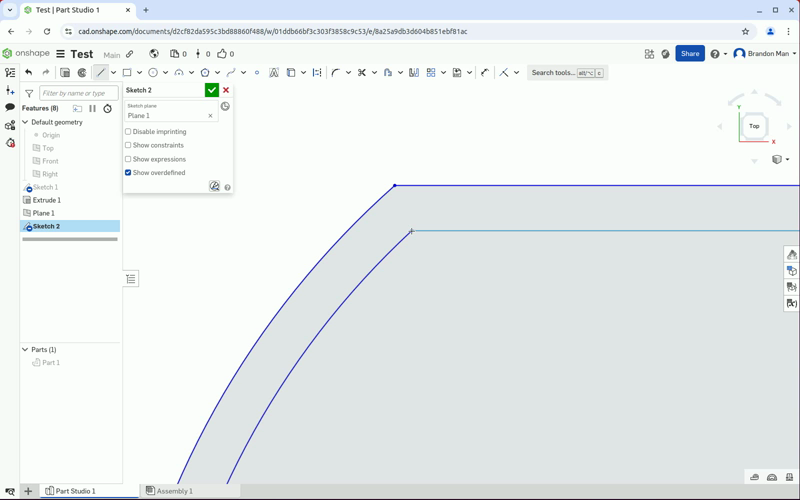
key_up(shift)
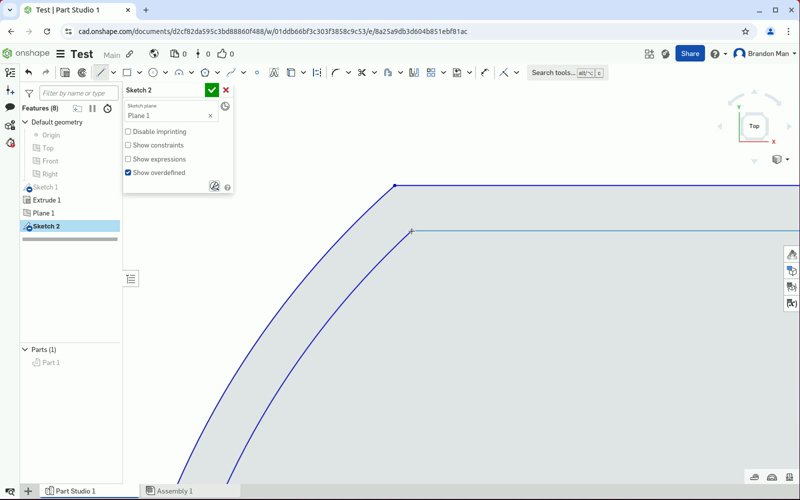
click(411, 230)
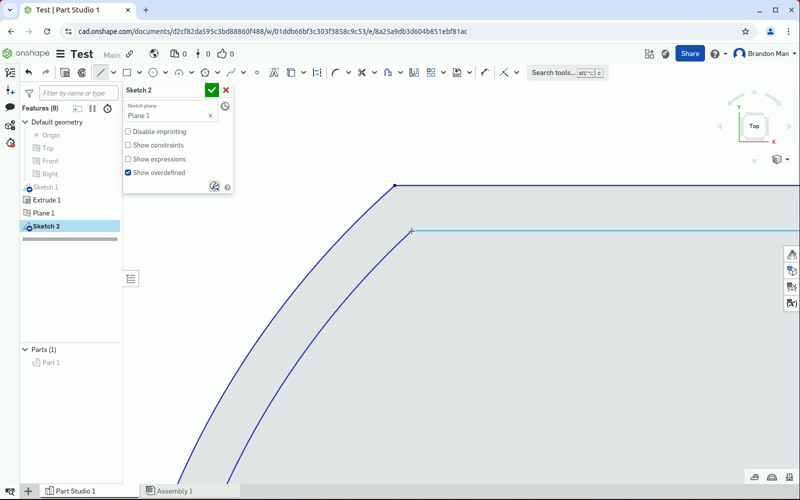
scroll(-6)
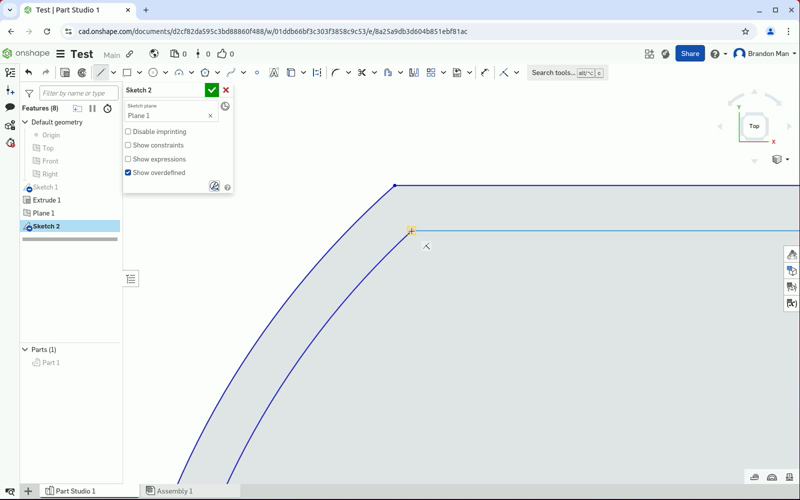
scroll(-6)
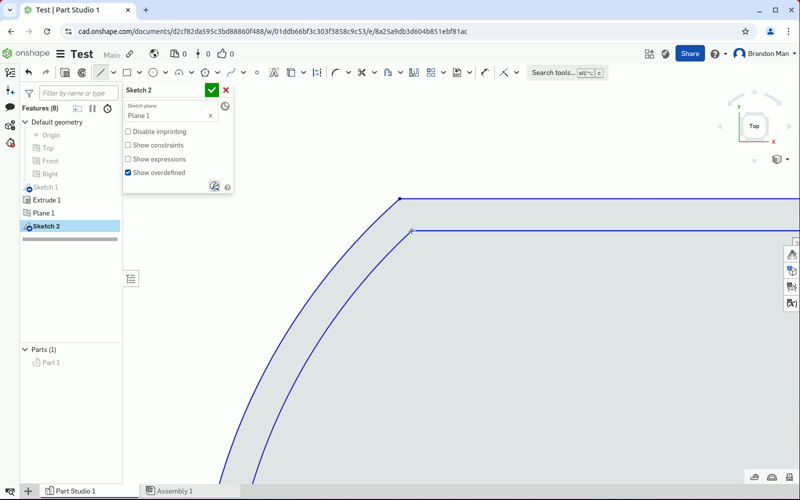
scroll(-6)
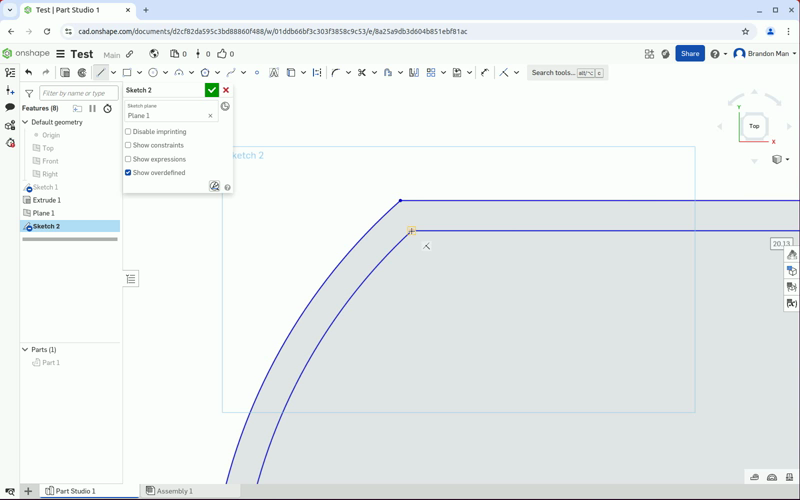
scroll(-6)
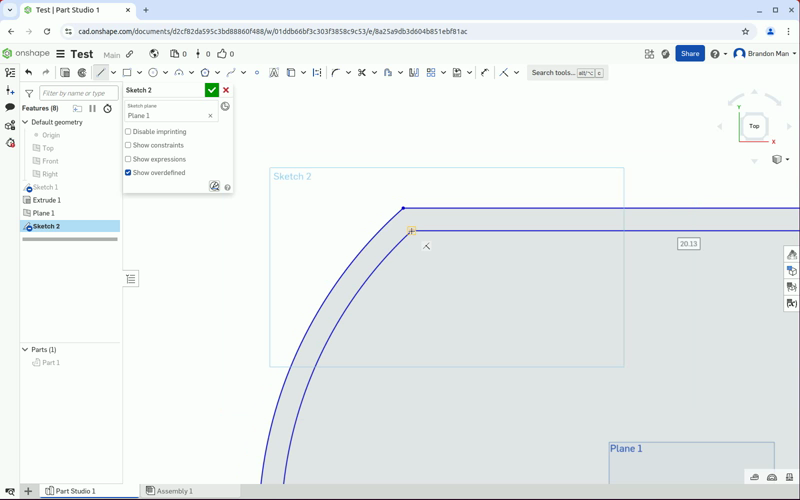
scroll(-6)
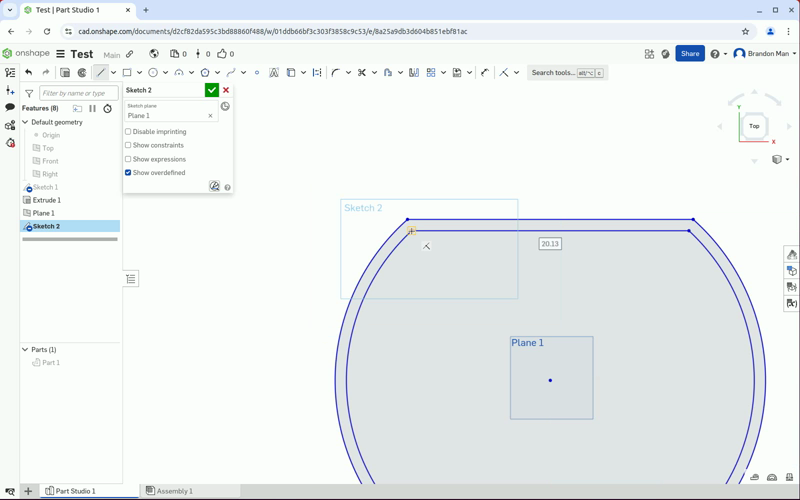
scroll(-6)
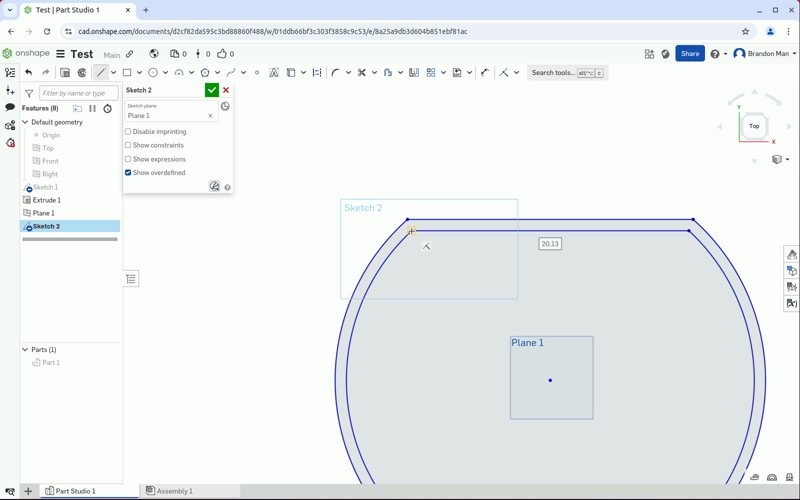
scroll(-6)
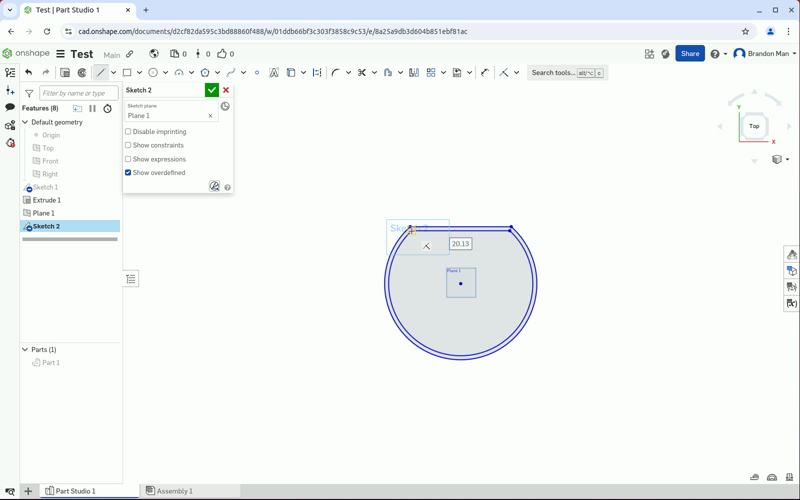
key(esc)
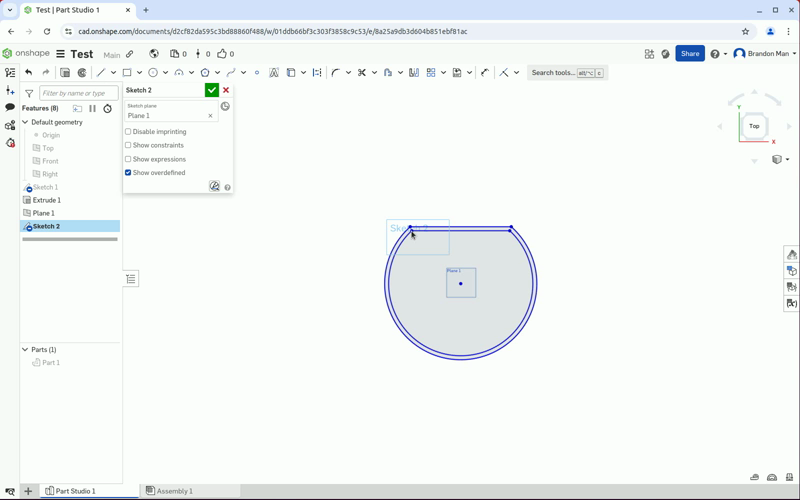
mouse_move(533, 271)
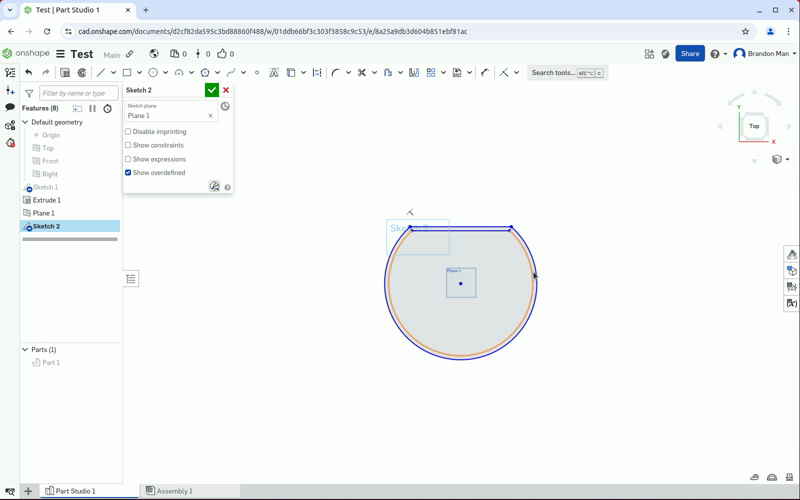
click(533, 271)
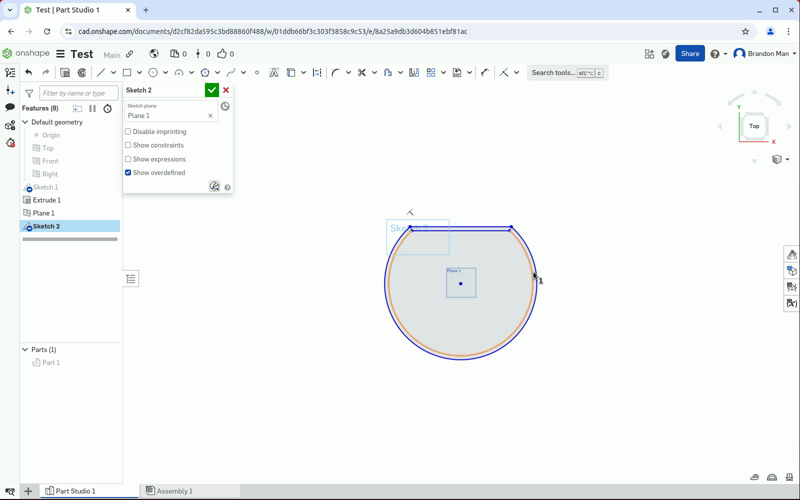
mouse_move(73, 352)
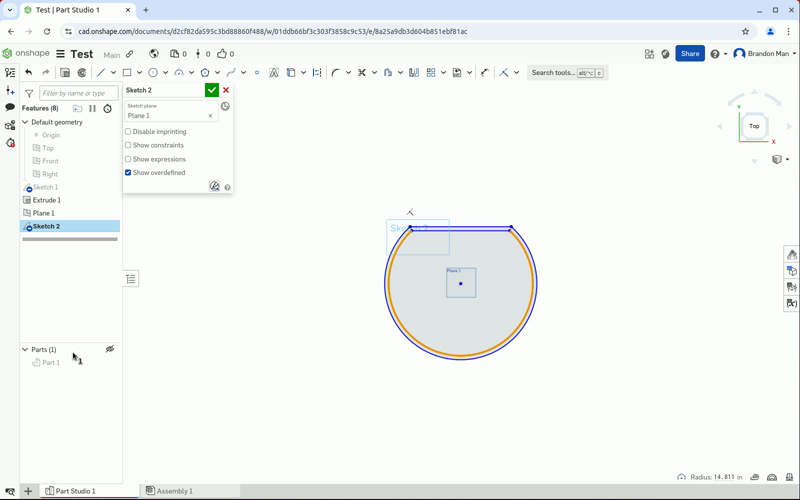
key(shift+y)
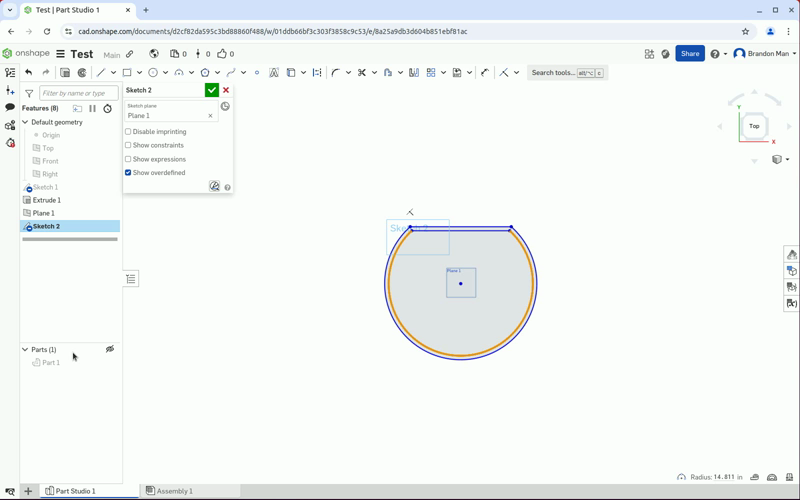
key(shift+e)
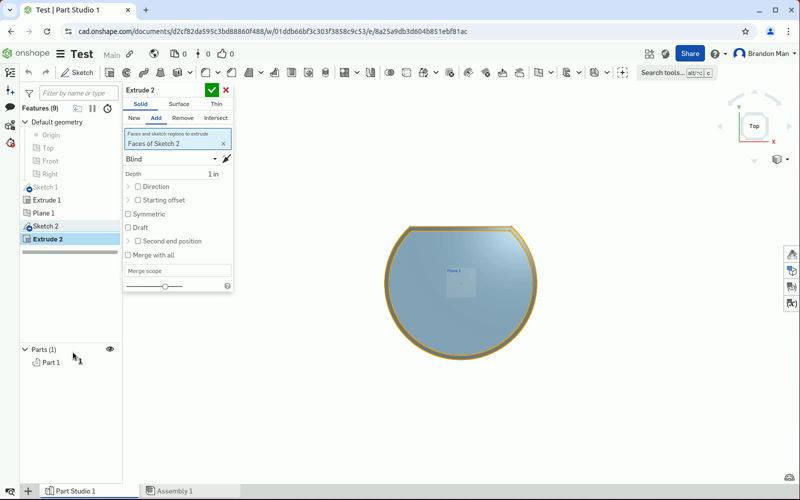
mouse_move(143, 106)
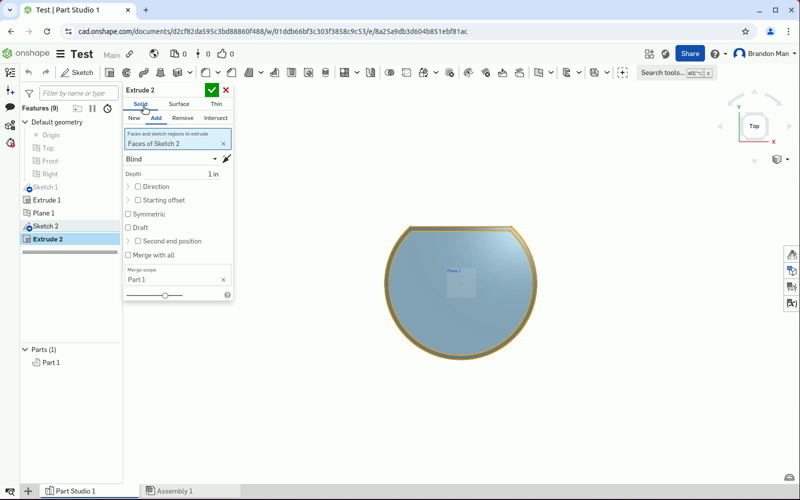
click(143, 106)
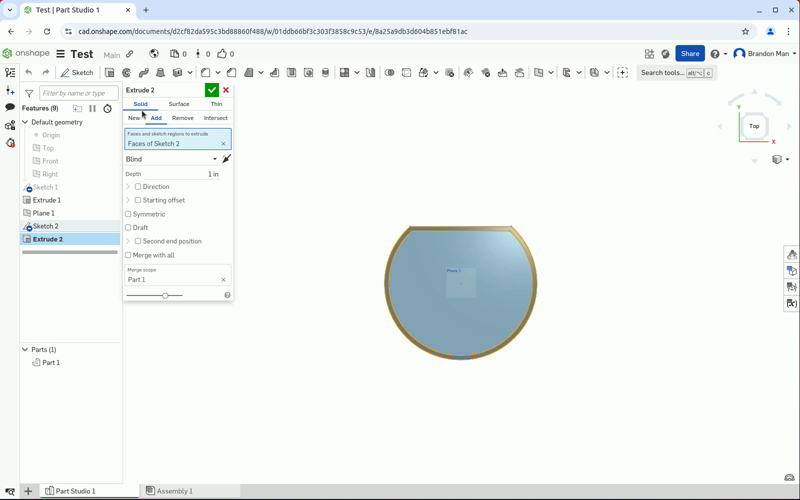
mouse_move(137, 120)
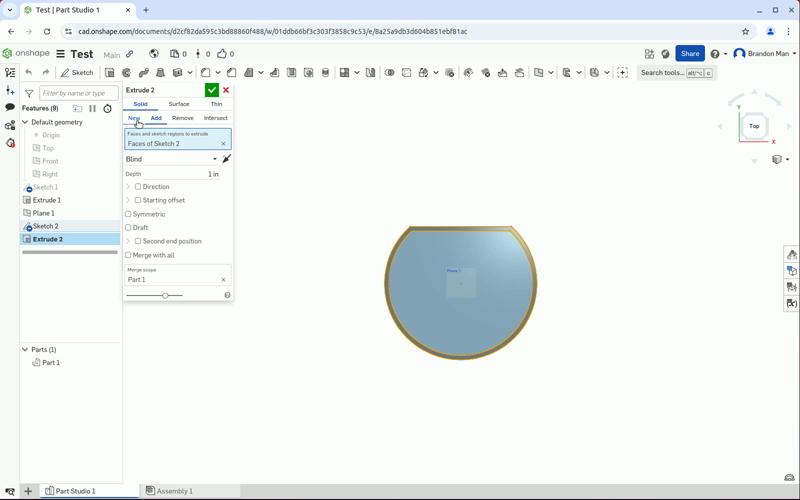
click(137, 120)
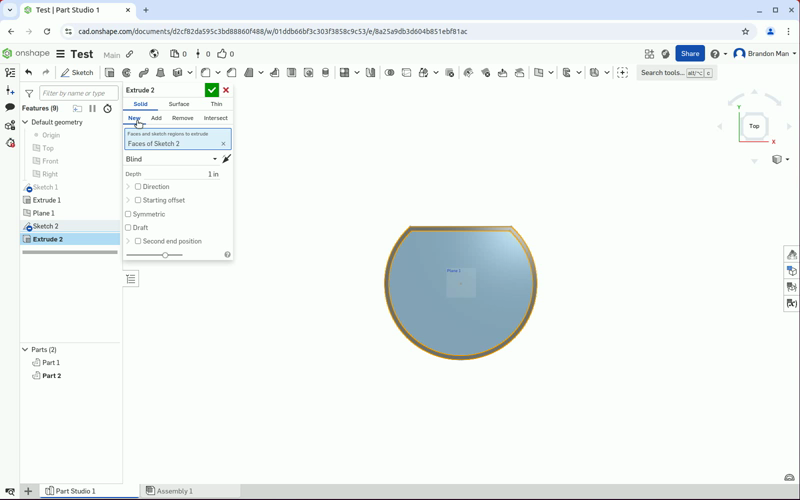
key(tab, 4)
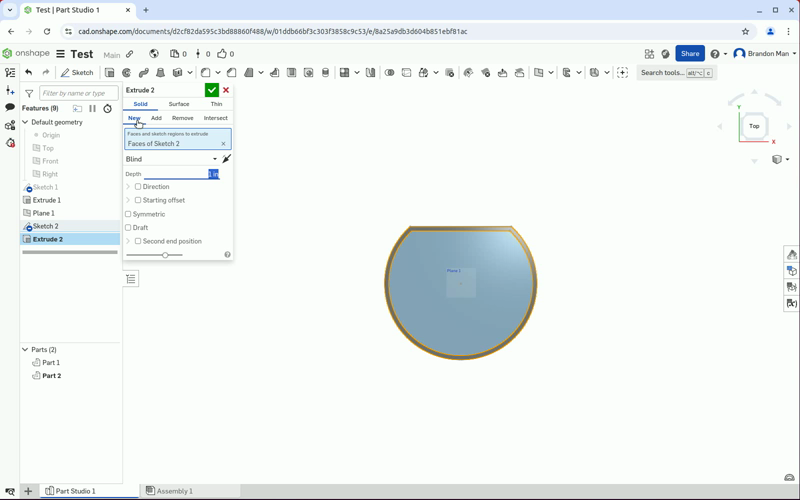
text(18.053)
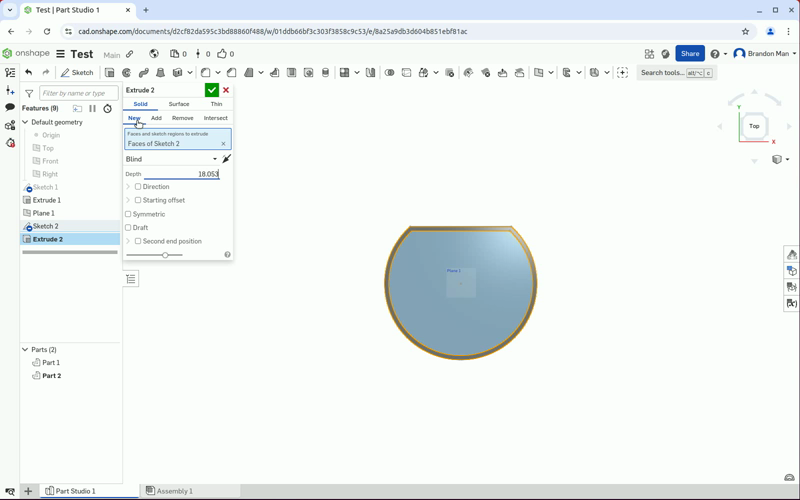
key(enter)
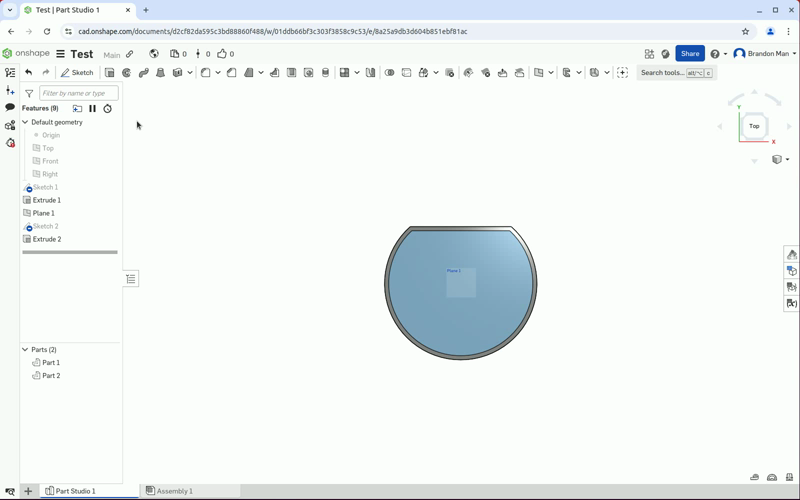
key(shift+h)
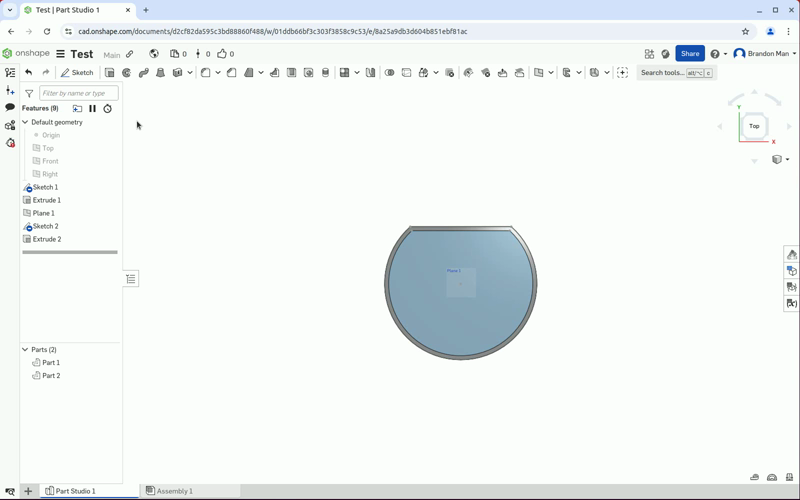
key(shift+h)
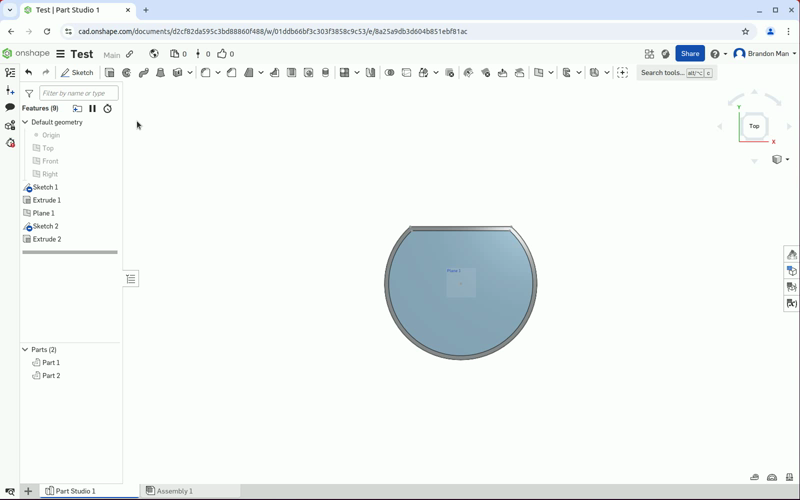
key(shift+7)
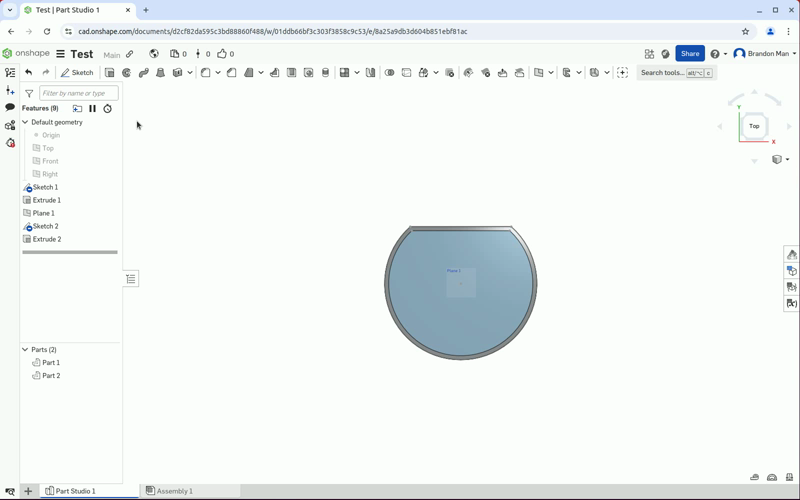
key(up, 3)
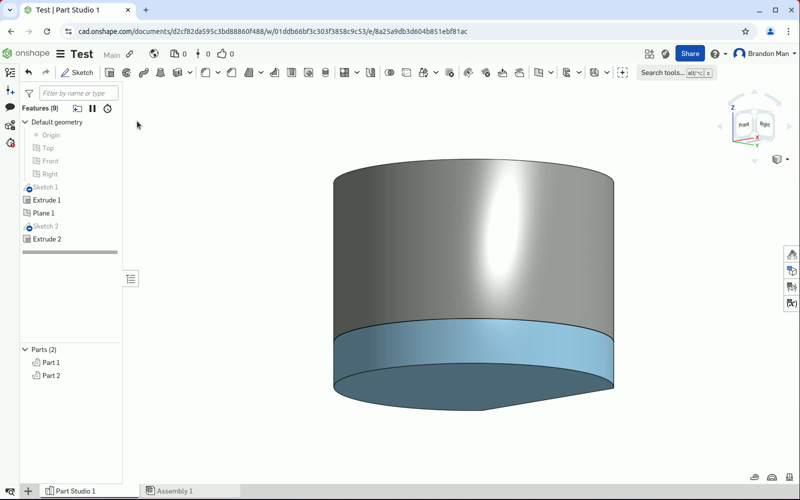
key(left, 3)
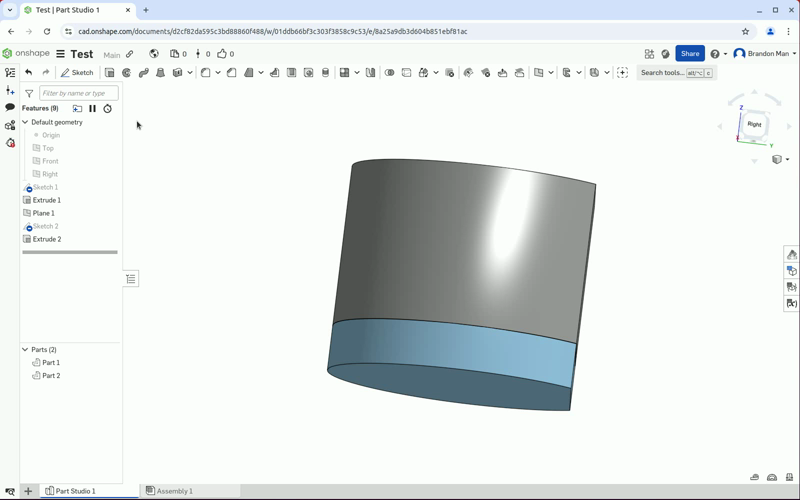
key(right, 3)
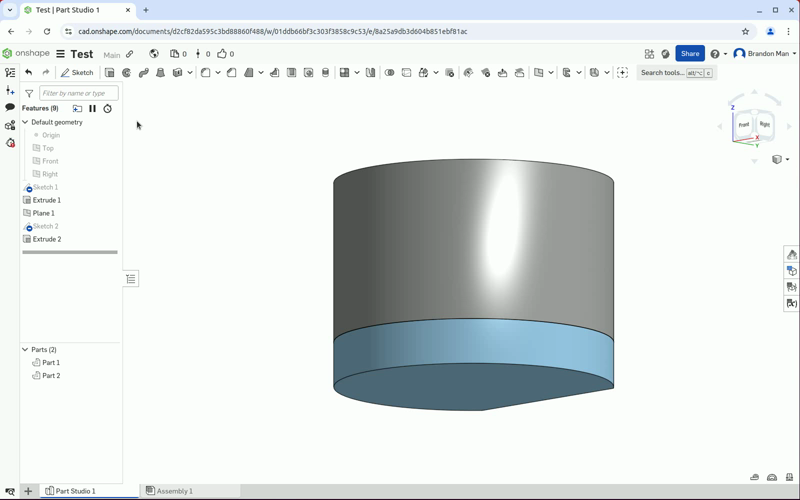
key(down, 3)
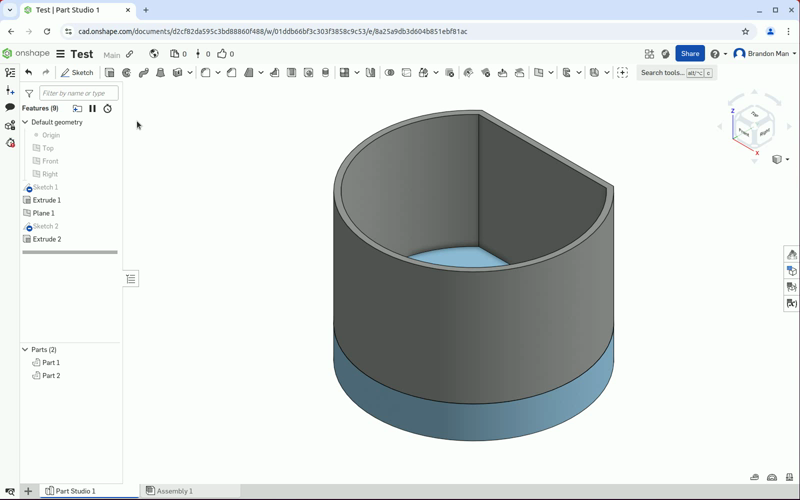
mouse_move(73, 189)
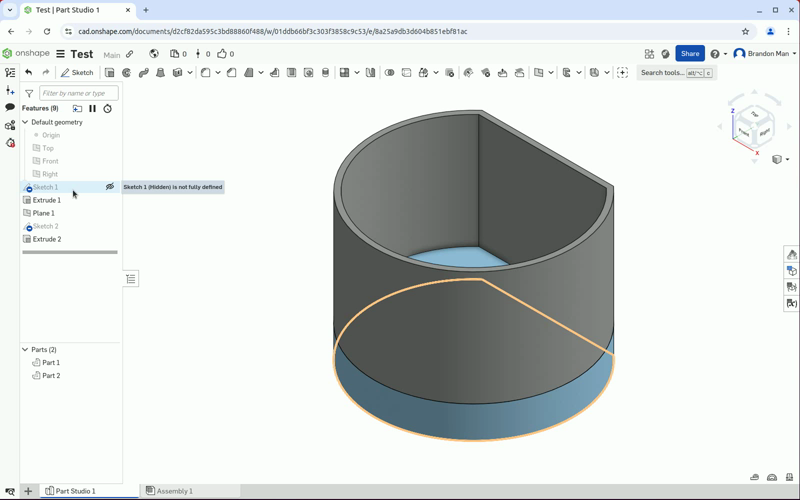
click(73, 189)